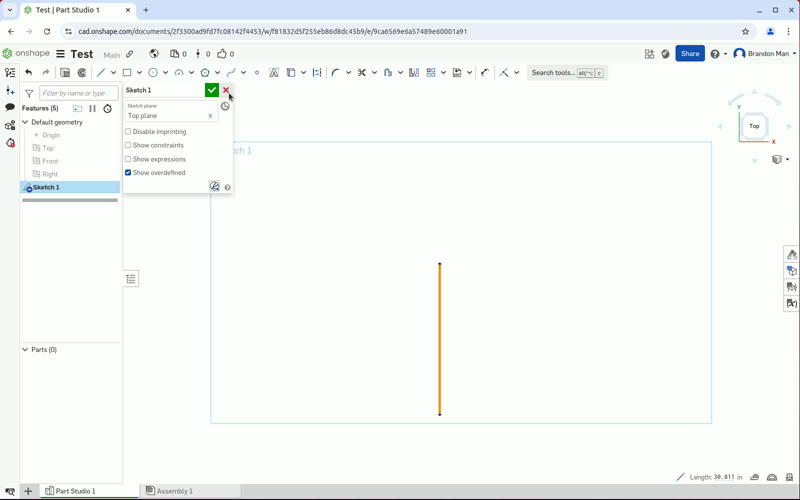
key(shift+h)
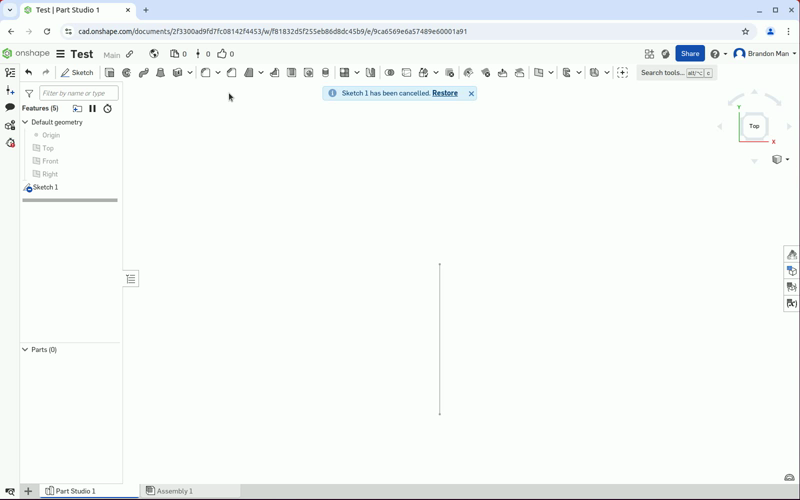
mouse_move(73, 352)
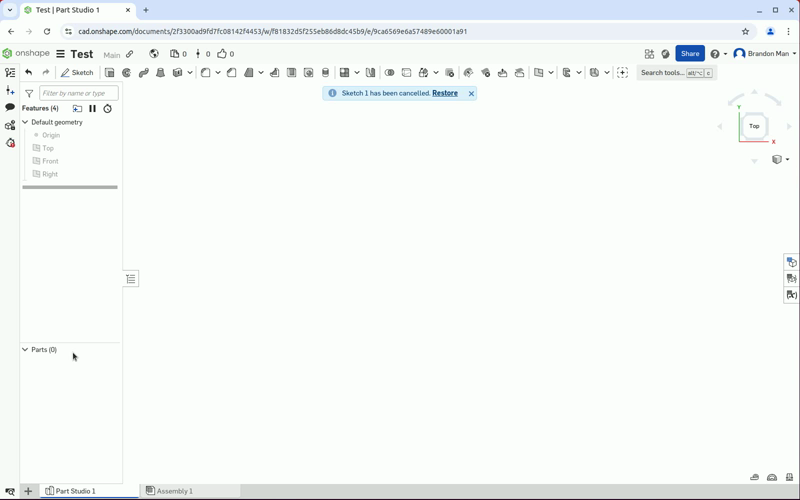
key(y)
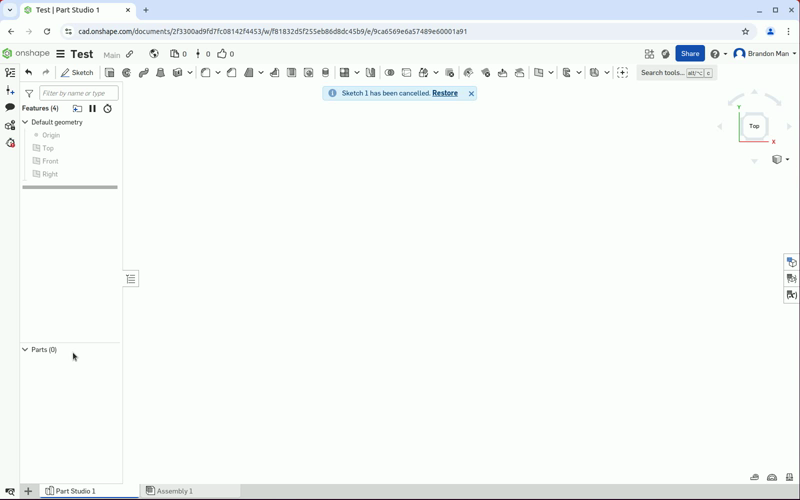
key(shift+p)
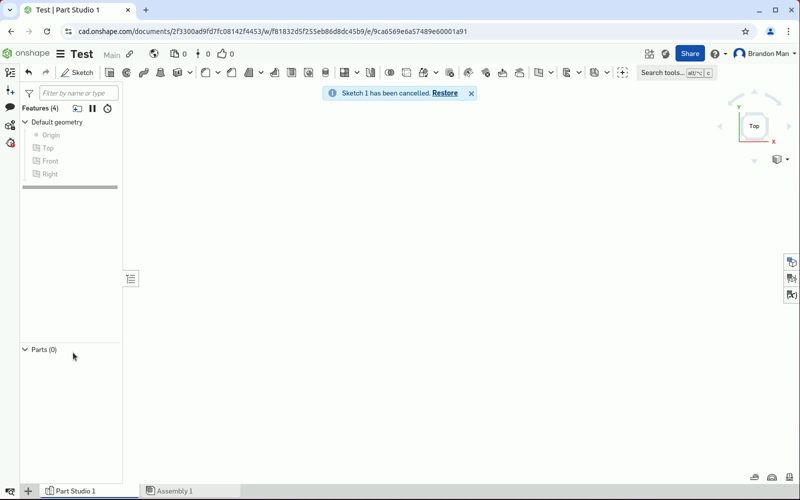
key(space)
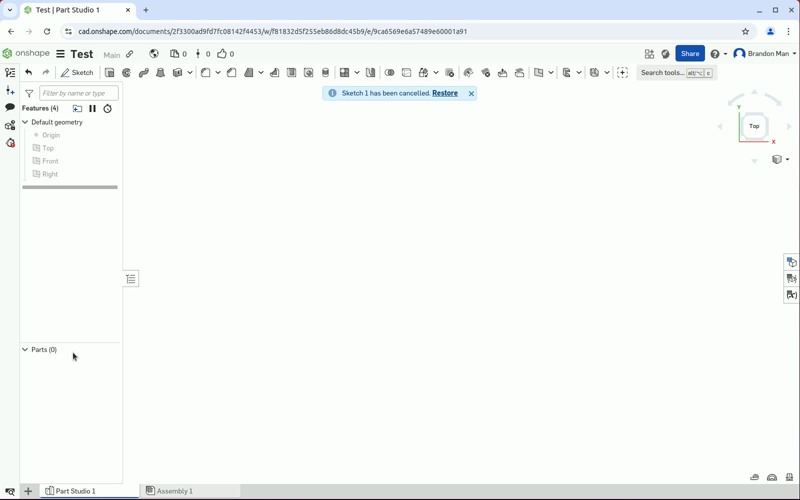
key_down(shift)
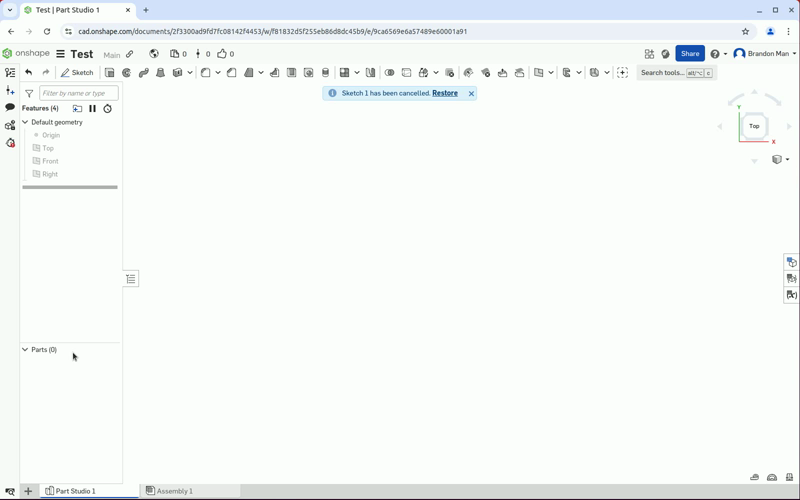
key(up)
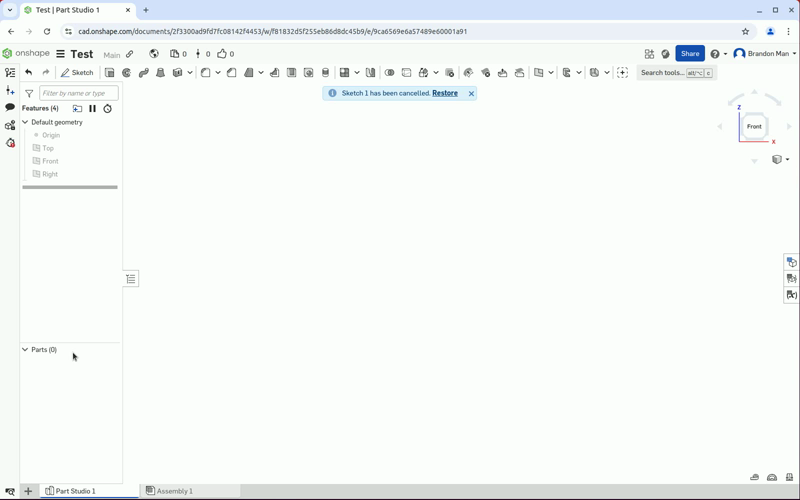
key_up(shift)
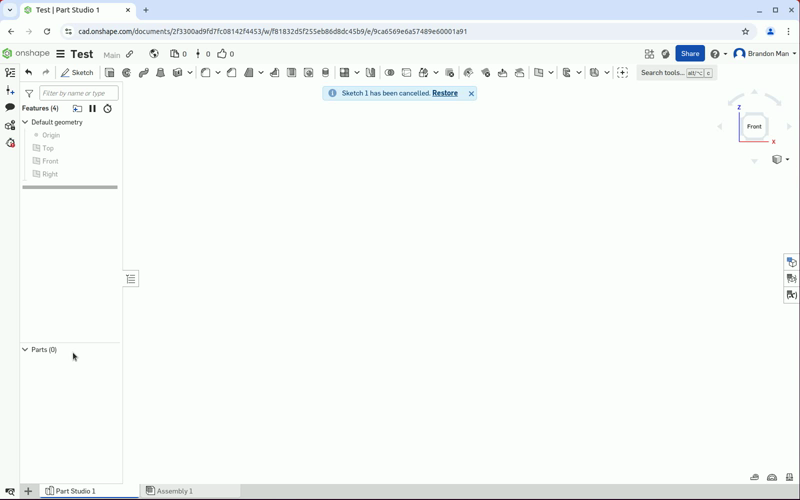
mouse_move(73, 352)
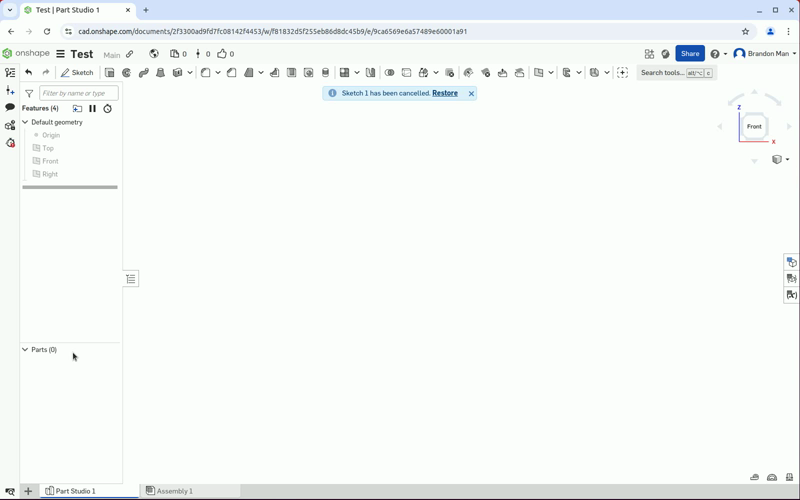
key(shift+y)
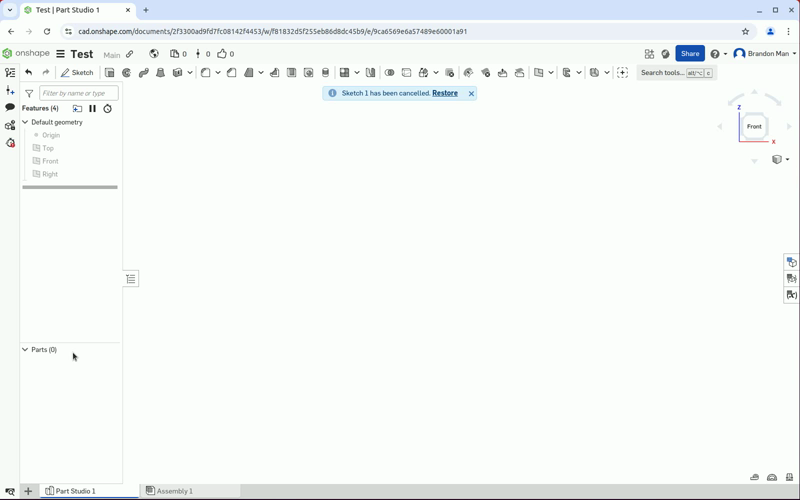
key(shift+s)
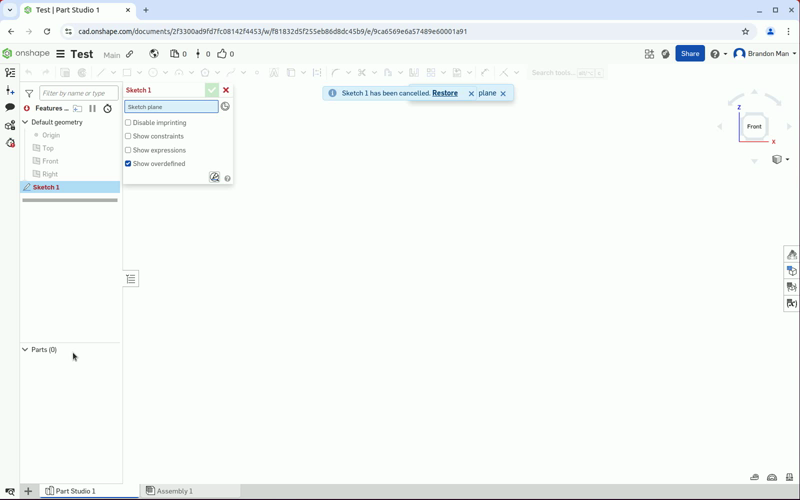
mouse_move(73, 163)
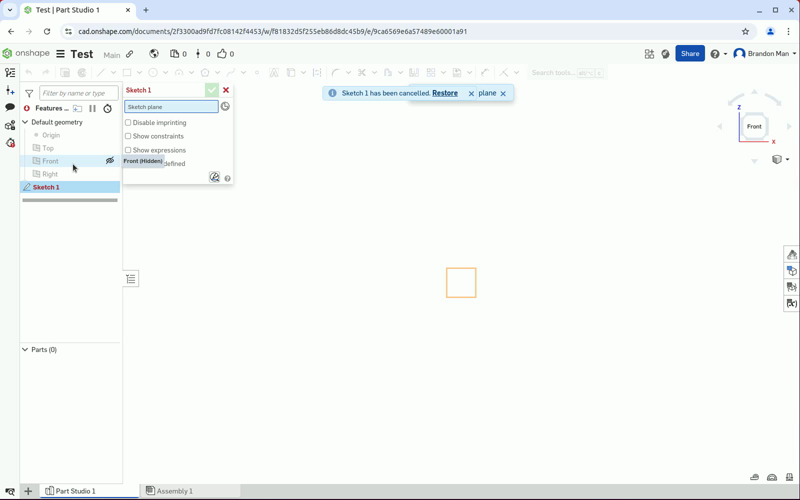
click(73, 163)
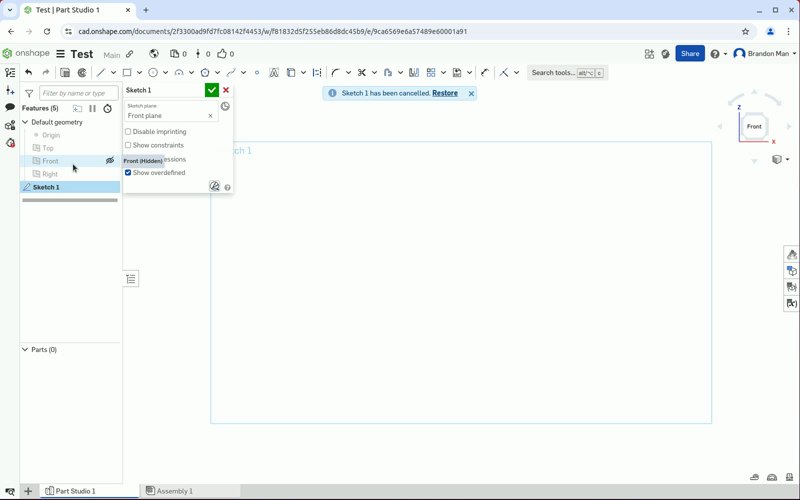
mouse_move(73, 352)
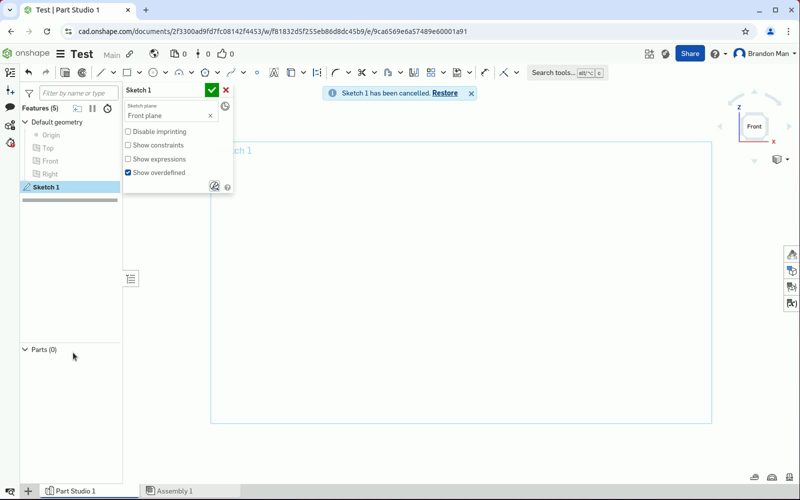
key(y)
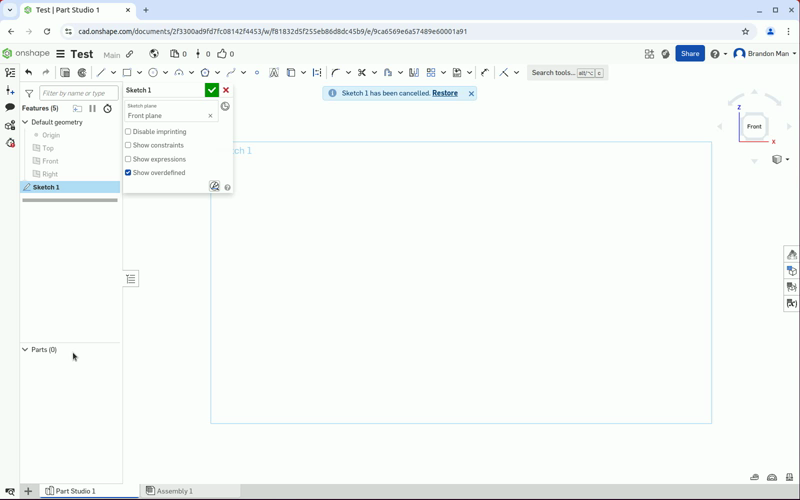
key(c)
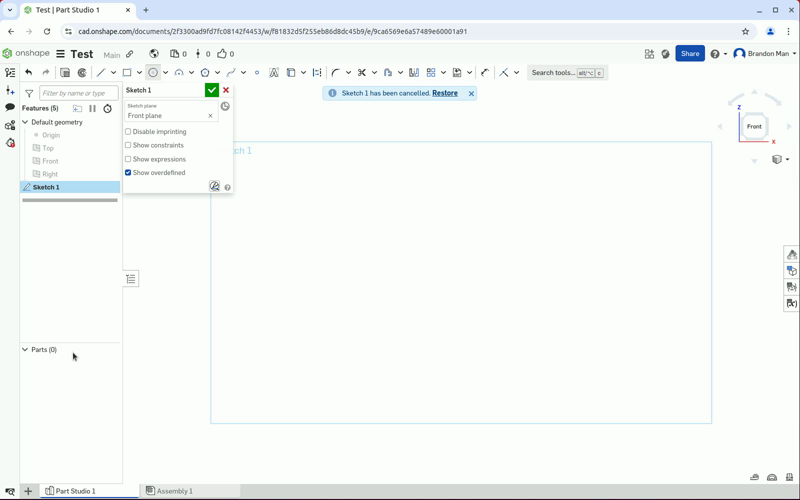
key_down(shift)
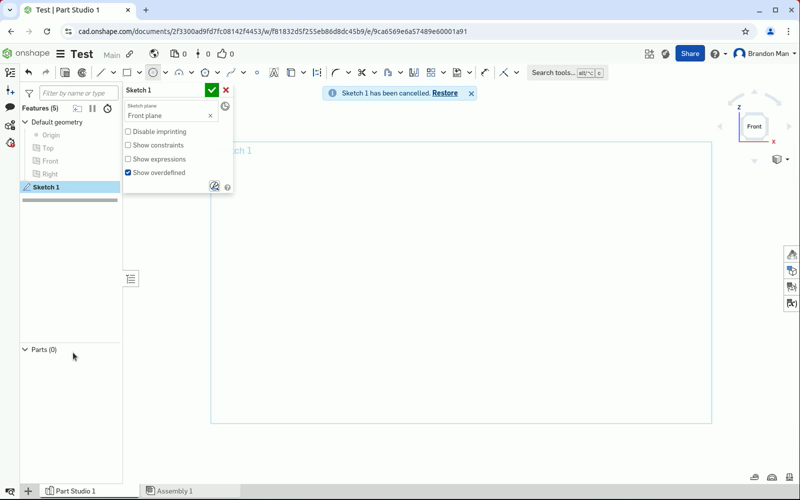
mouse_move(461, 282)
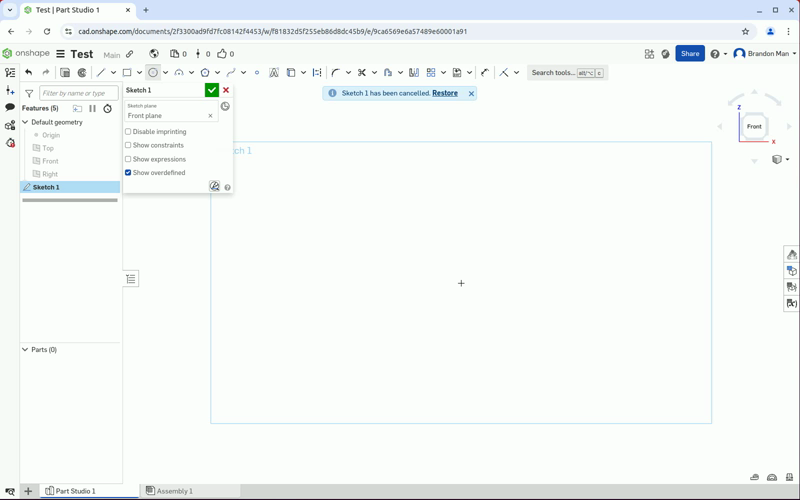
click(461, 282)
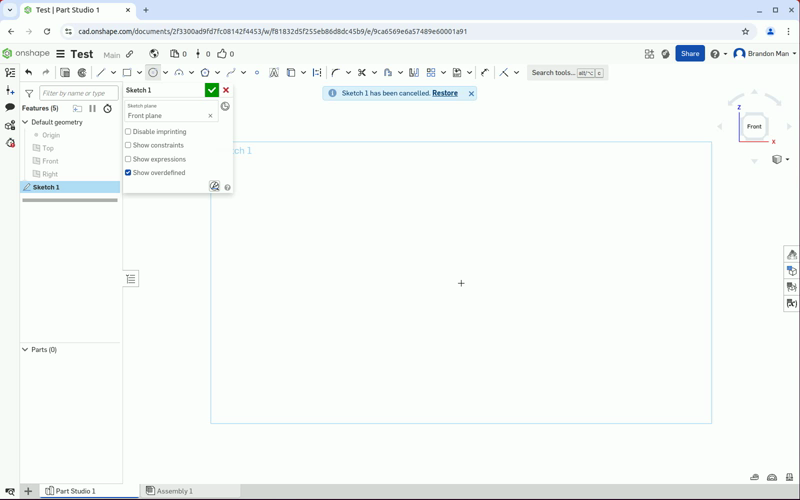
key_up(shift)
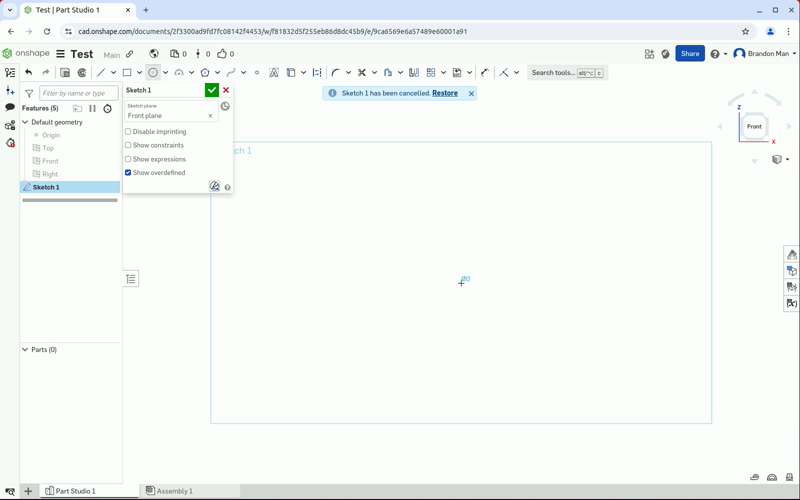
mouse_move(503, 282)
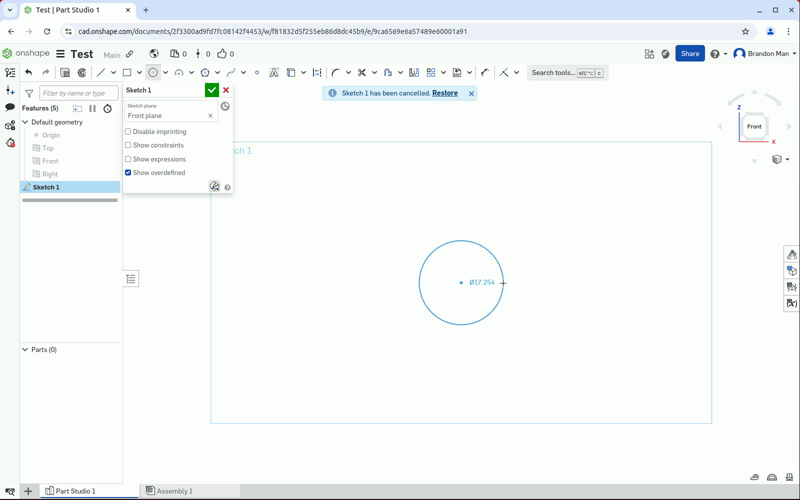
click(503, 282)
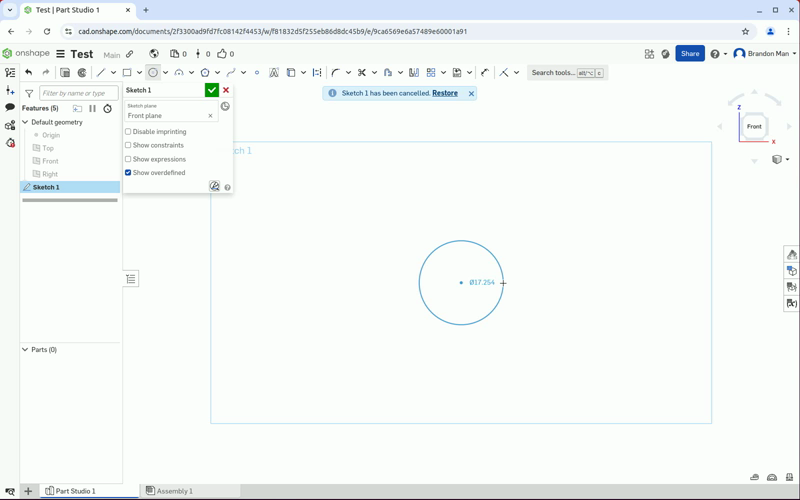
key(esc)
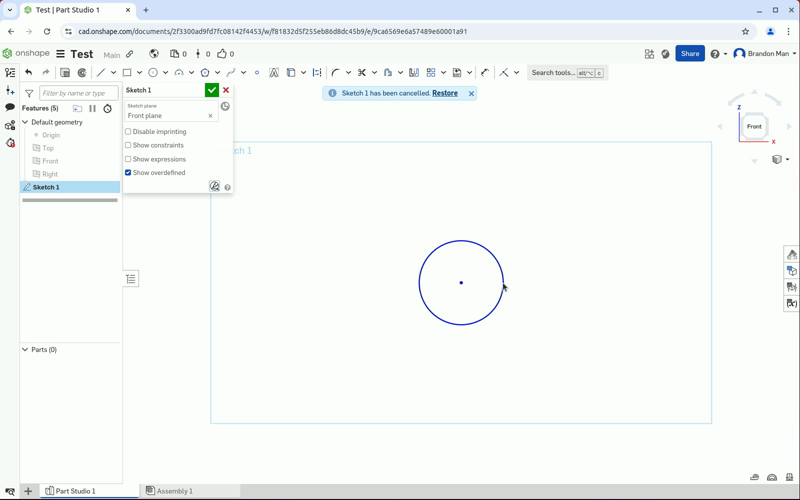
mouse_move(471, 269)
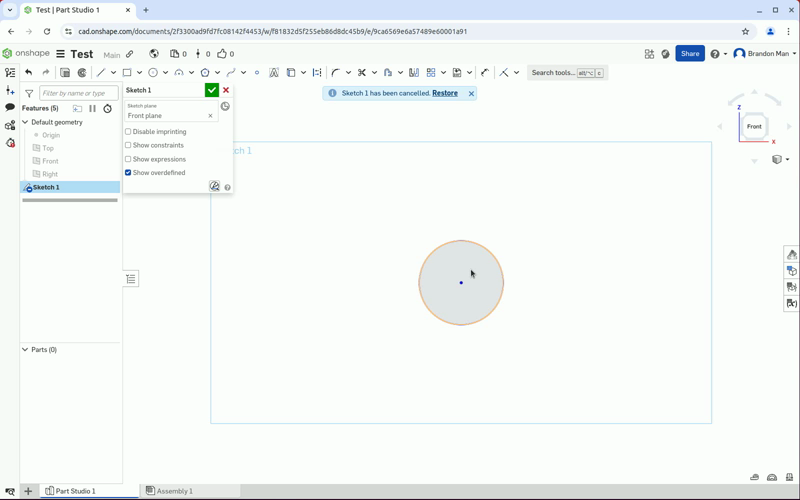
click(471, 269)
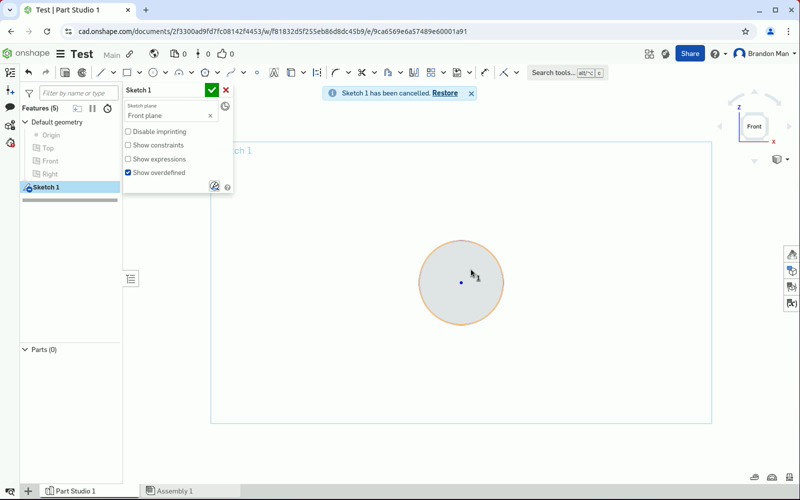
mouse_move(73, 352)
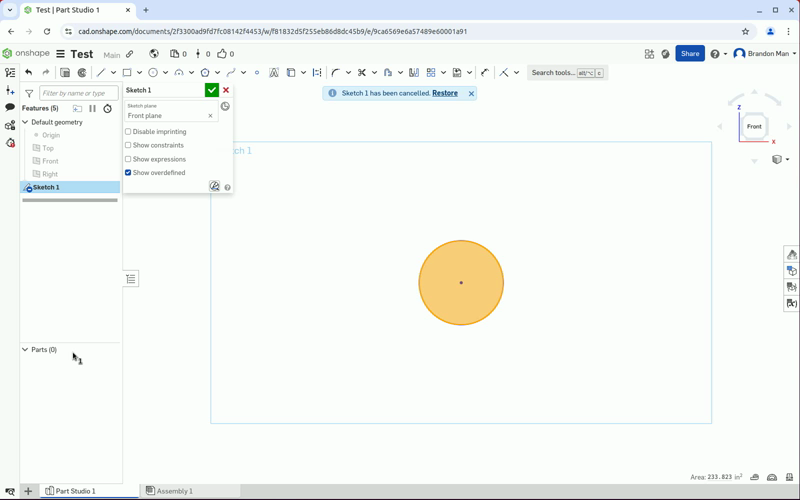
key(shift+y)
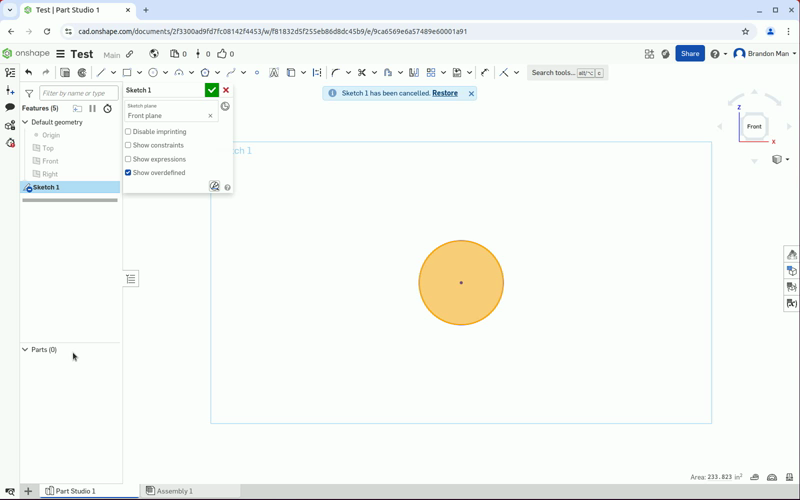
key(shift+e)
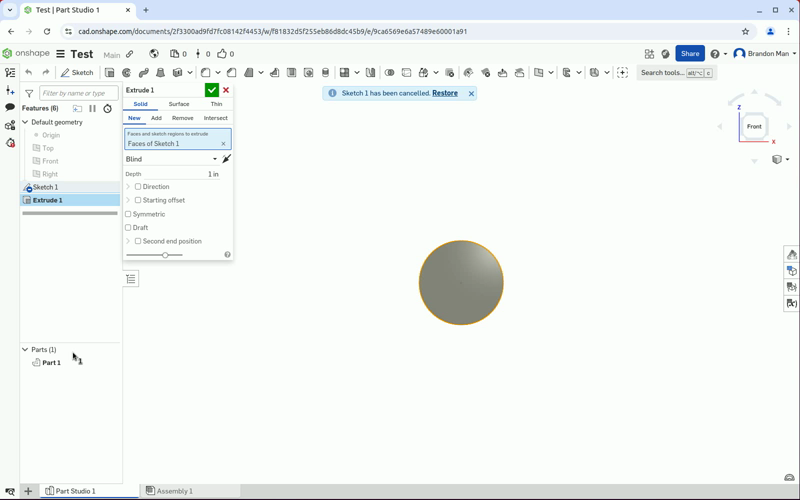
mouse_move(143, 106)
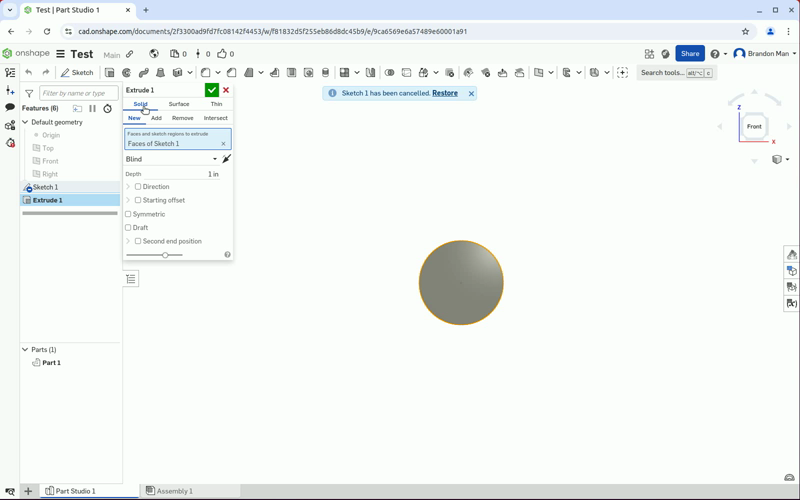
click(143, 106)
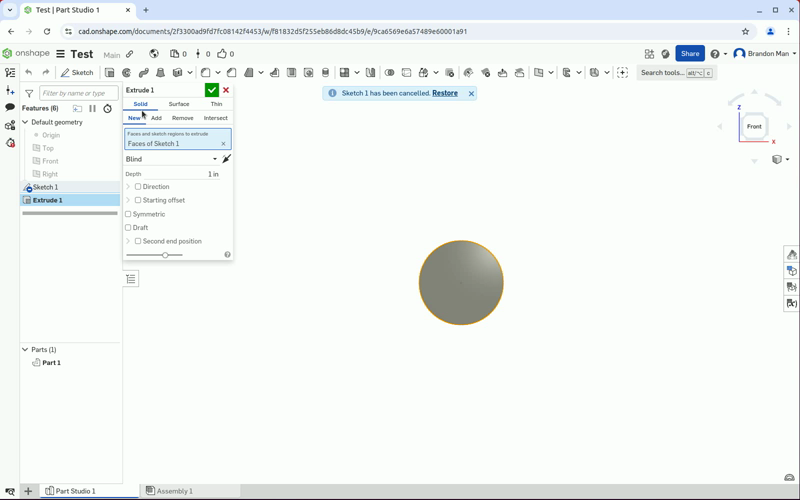
mouse_move(137, 120)
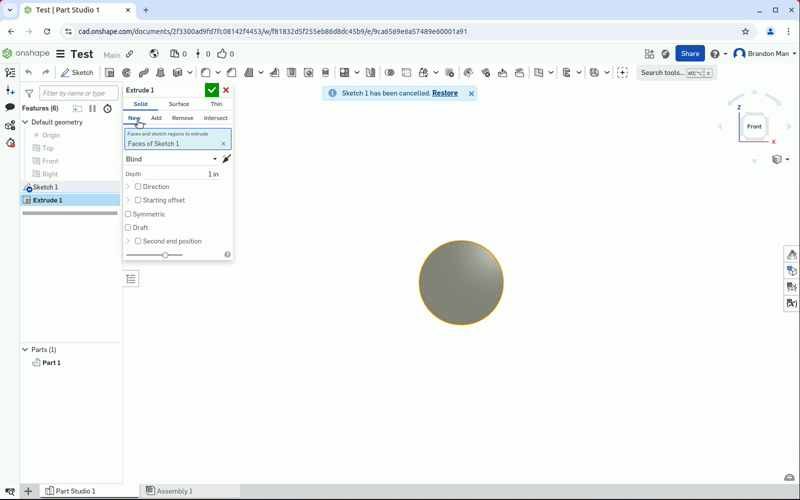
click(137, 120)
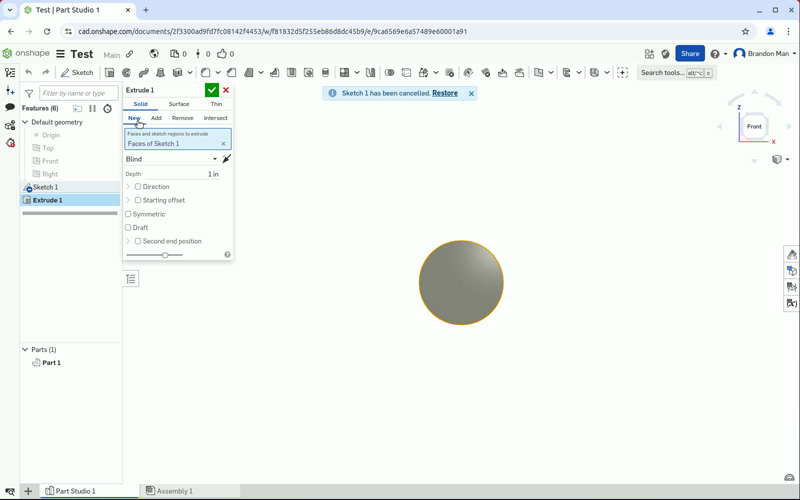
key(tab, 4)
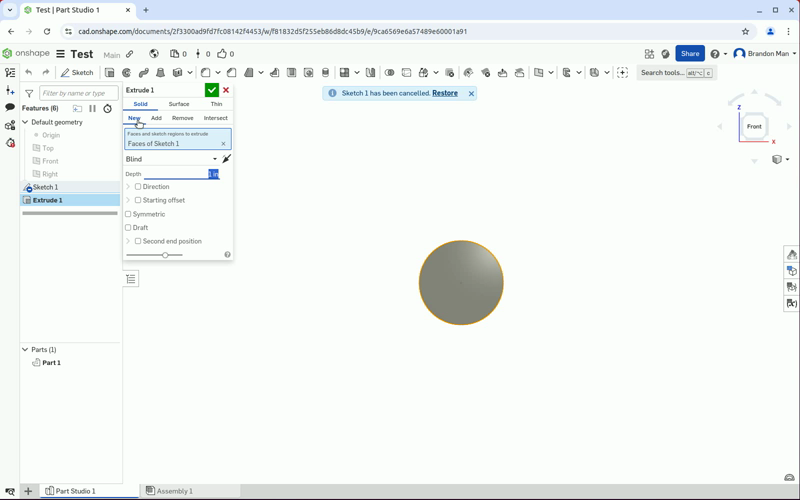
text(23.108)
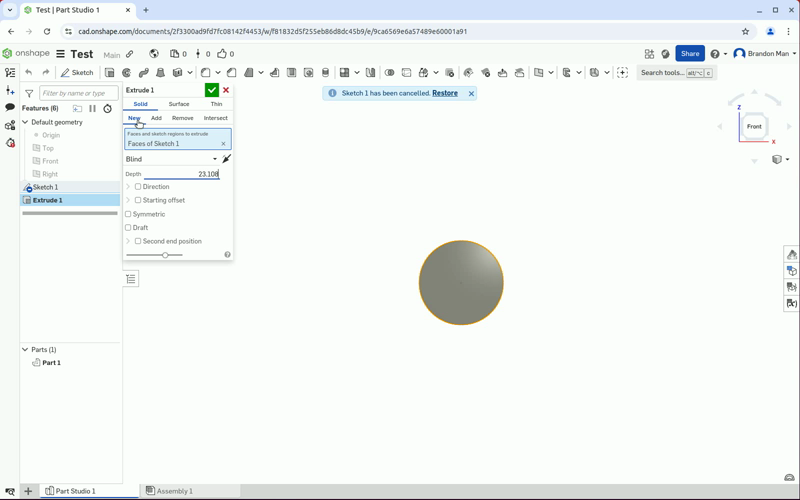
key(enter)
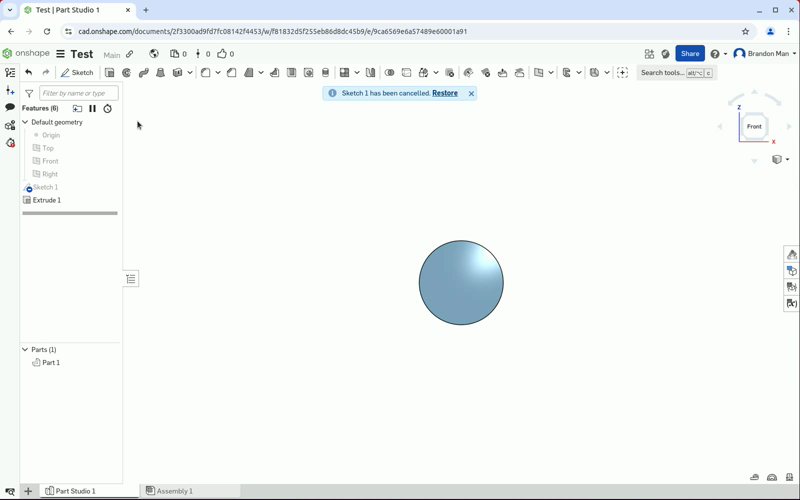
key(shift+h)
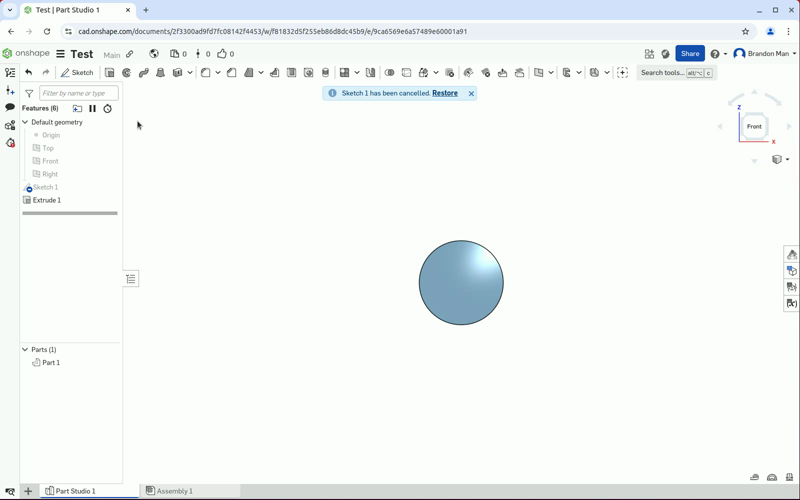
key(shift+h)
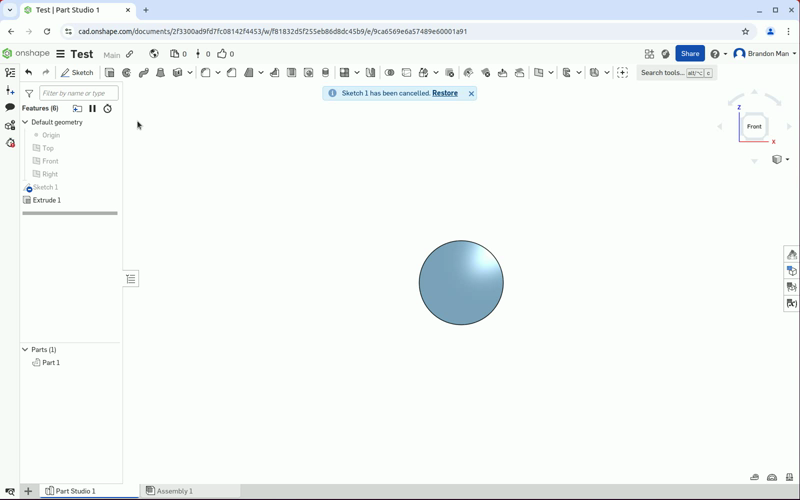
mouse_move(73, 189)
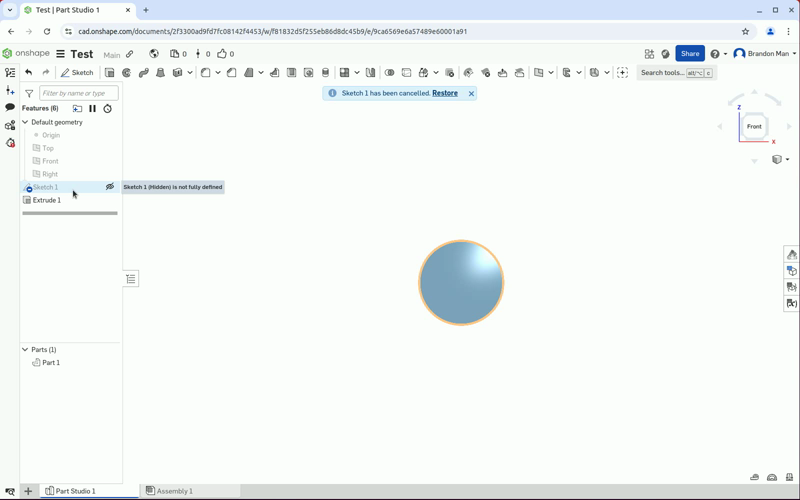
click(73, 189)
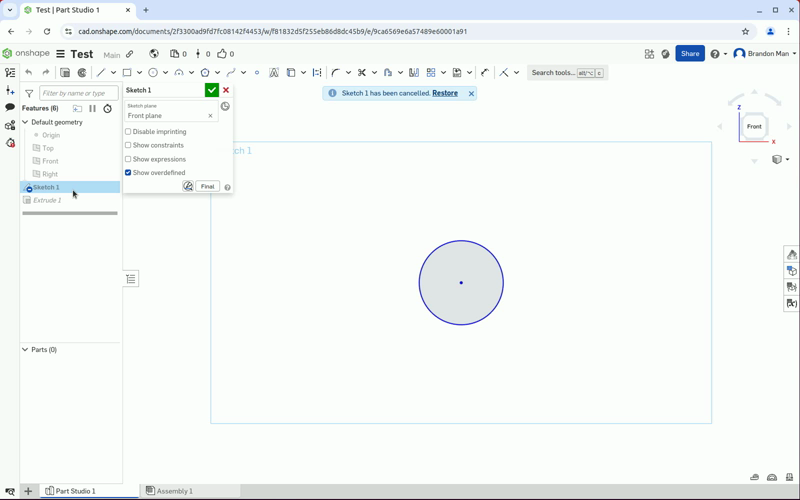
mouse_move(229, 92)
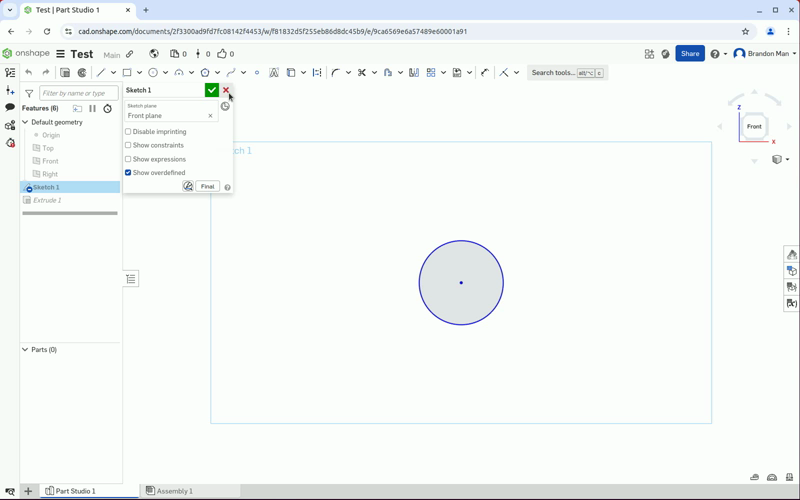
click(229, 92)
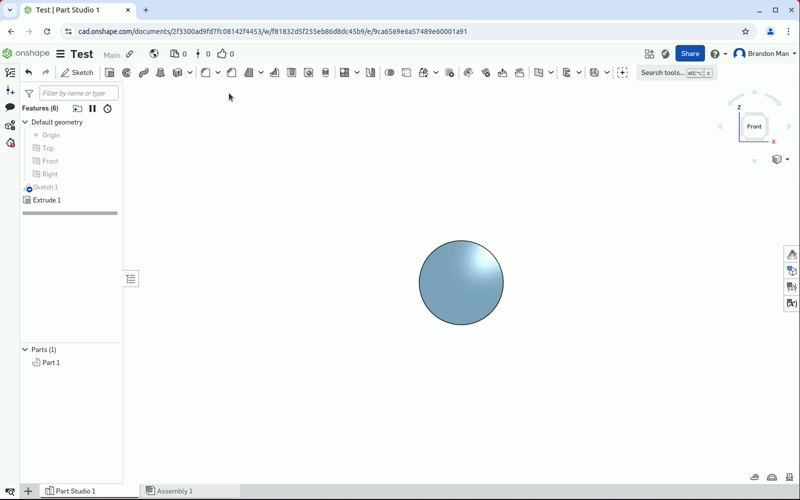
mouse_move(541, 75)
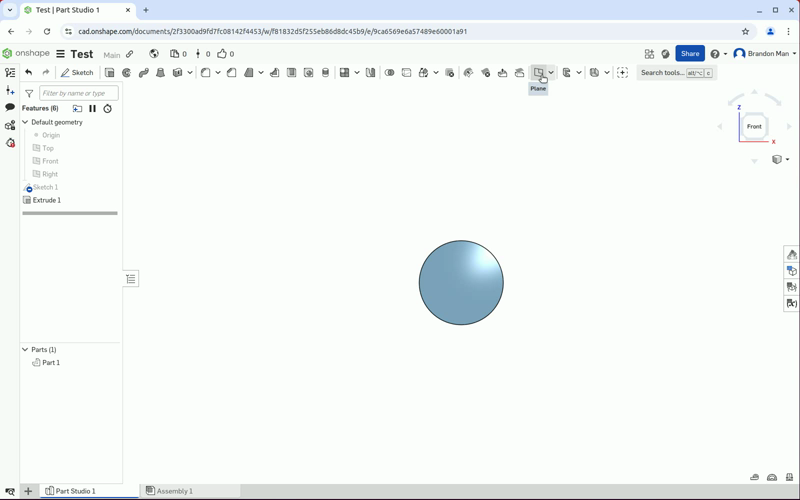
click(541, 75)
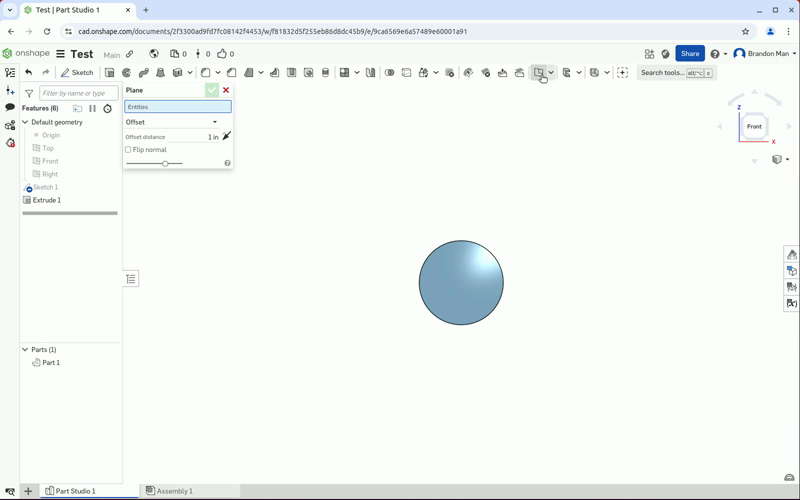
mouse_move(73, 163)
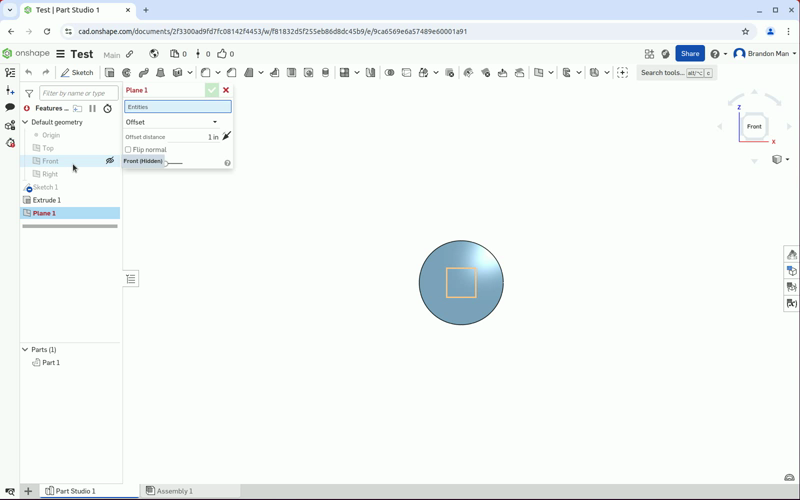
click(73, 163)
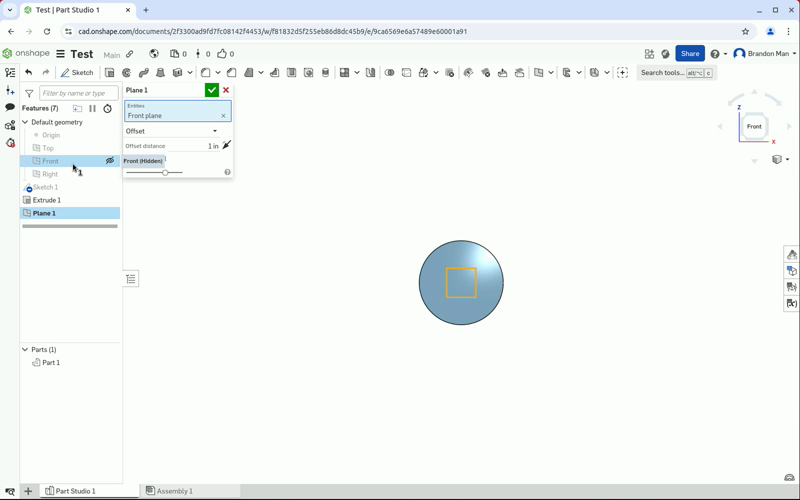
key(tab, 2)
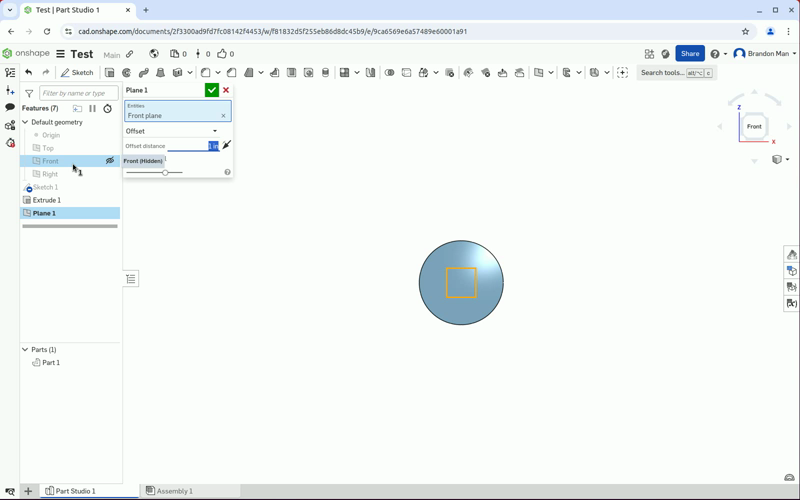
text(23.108)
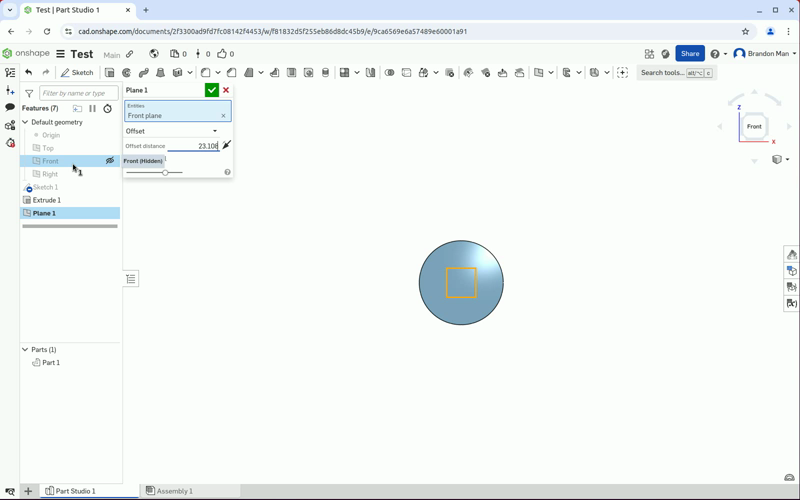
key(enter, 2)
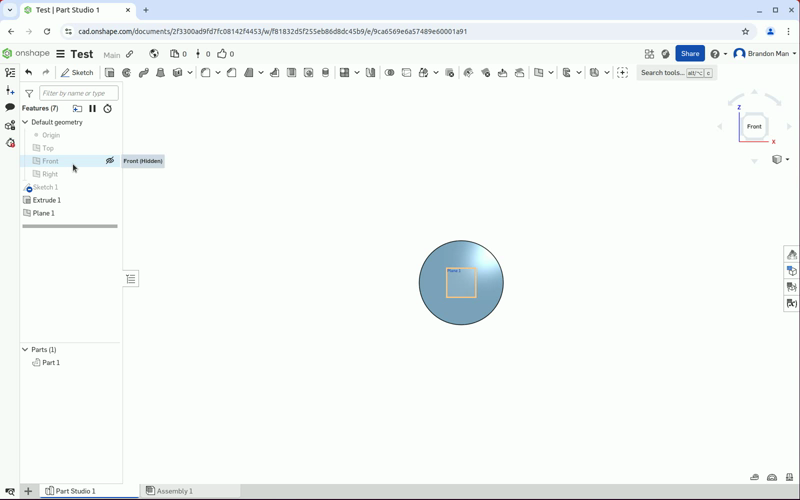
key(shift+s)
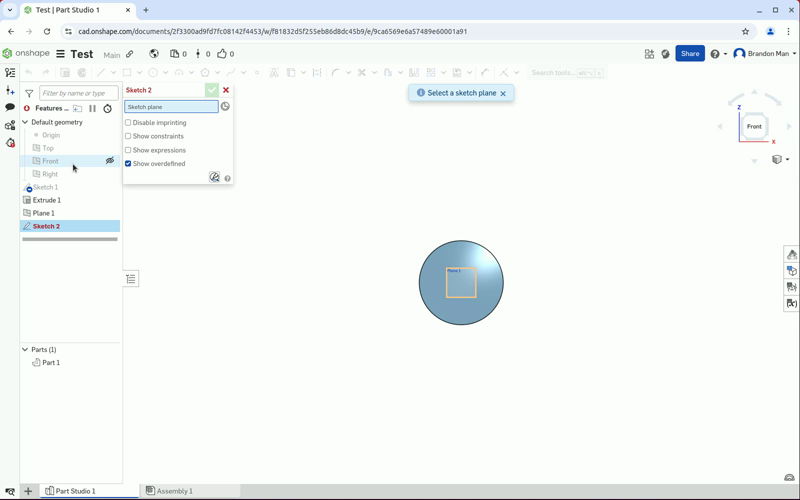
mouse_move(73, 215)
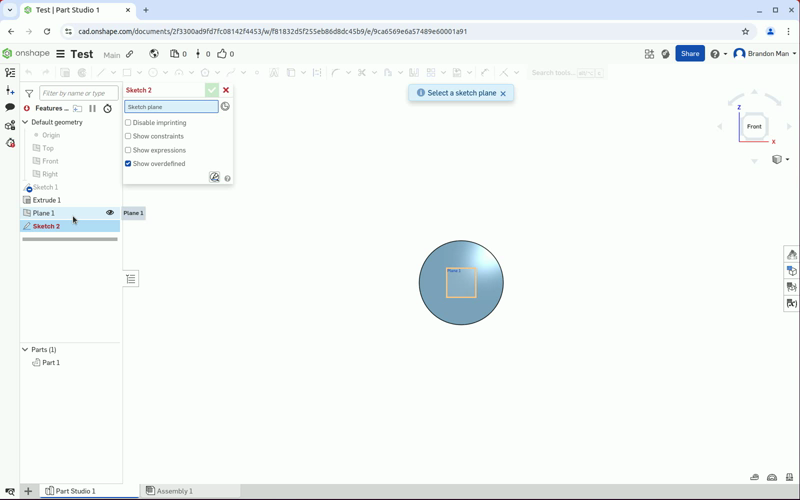
click(73, 215)
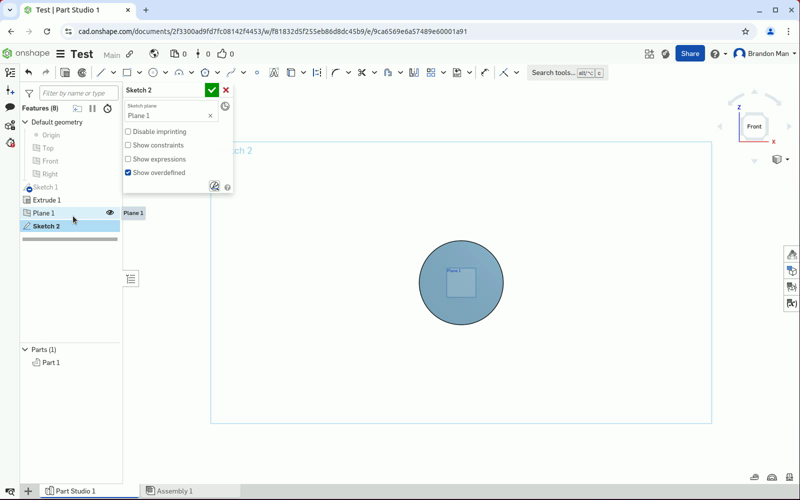
mouse_move(73, 352)
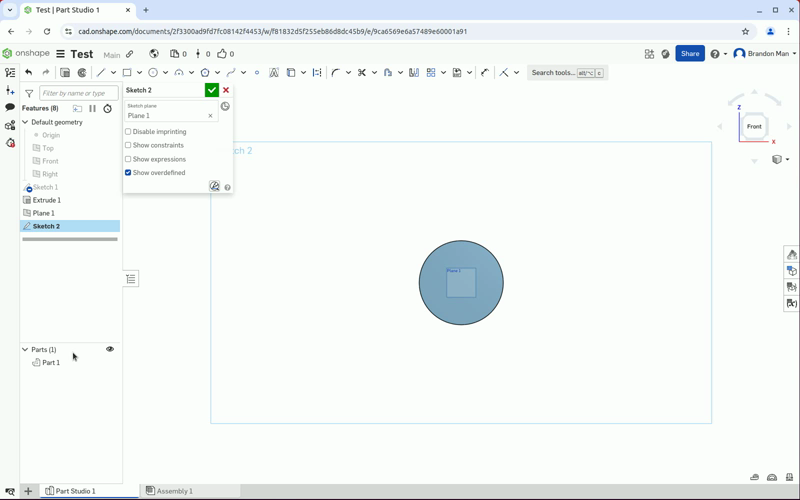
key(y)
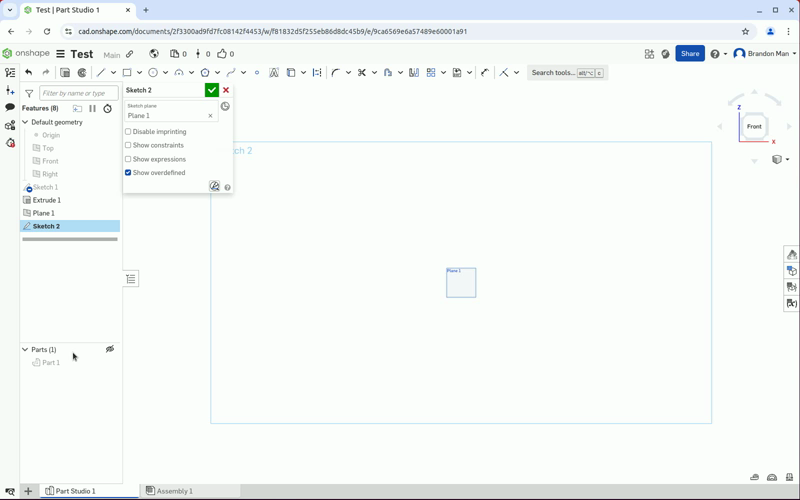
key(l)
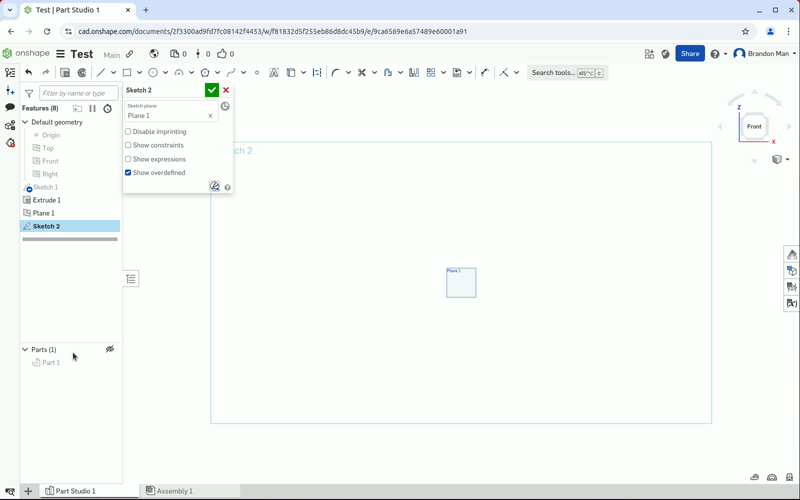
key_down(shift)
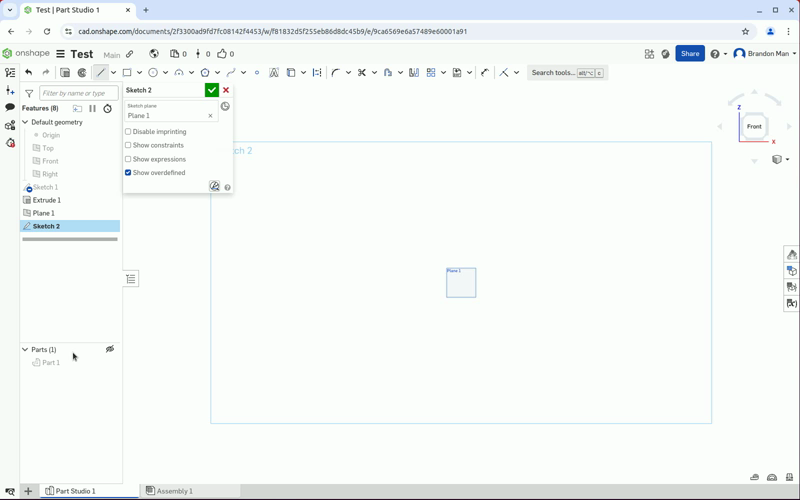
mouse_move(432, 299)
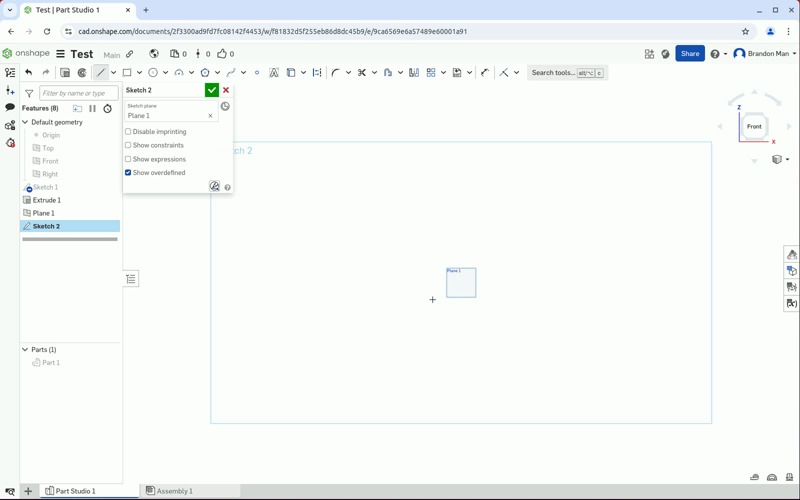
click(432, 299)
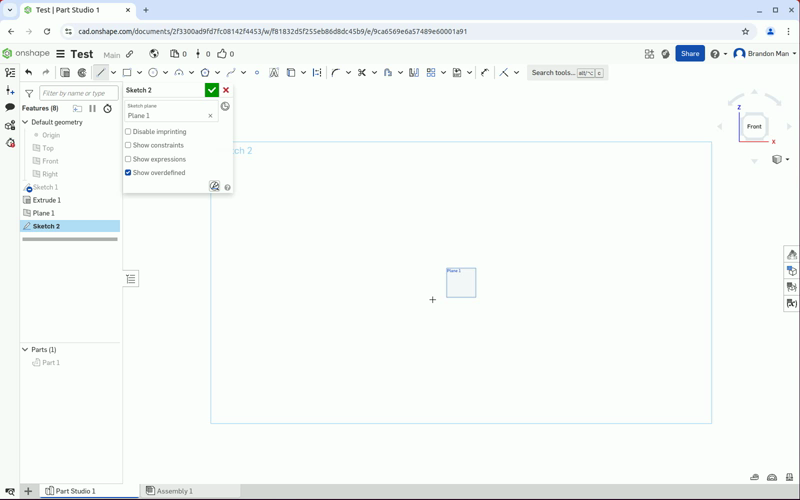
key_up(shift)
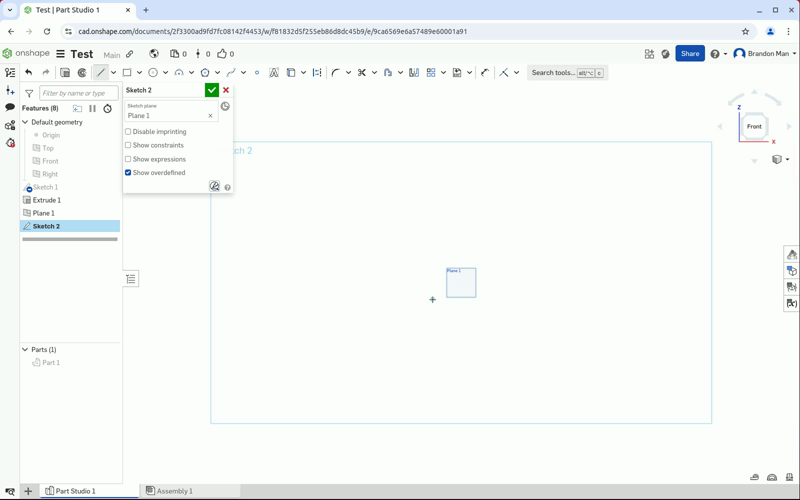
key_down(shift)
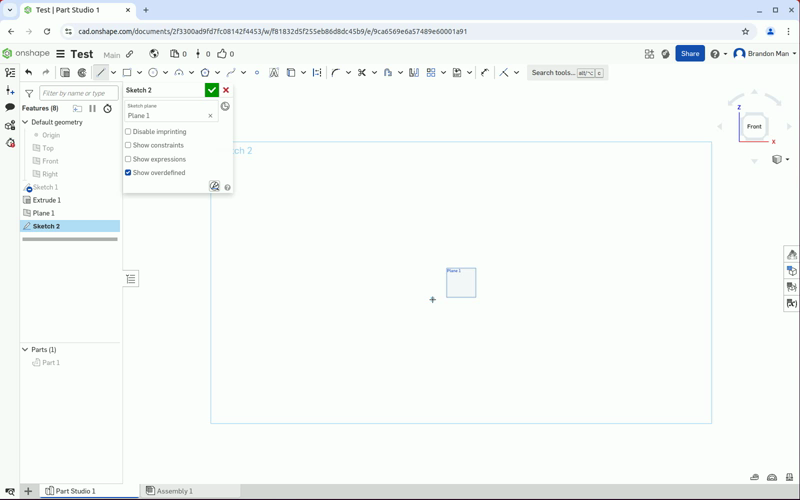
mouse_move(462, 299)
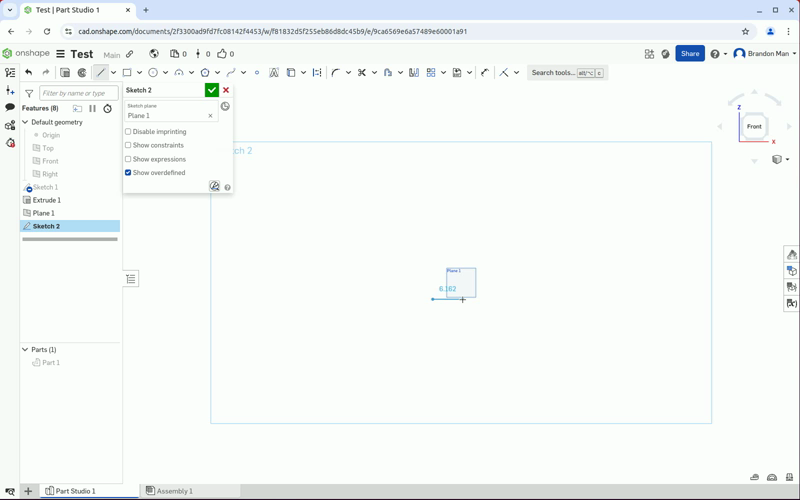
mouse_move(461, 315)
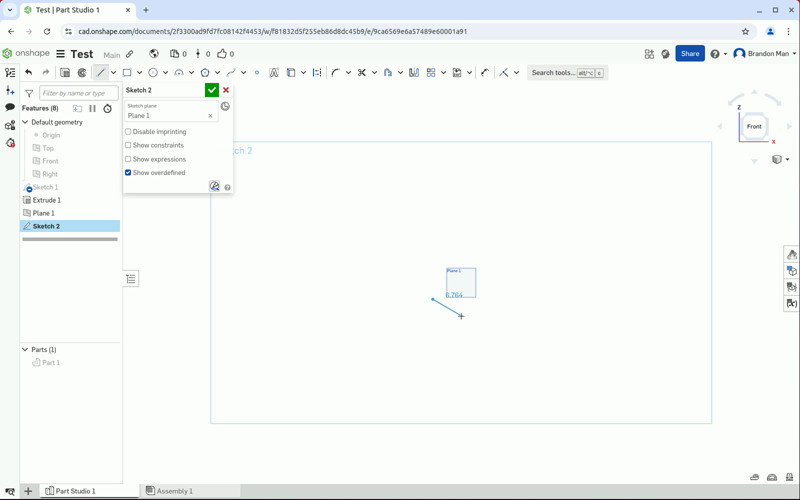
click(461, 315)
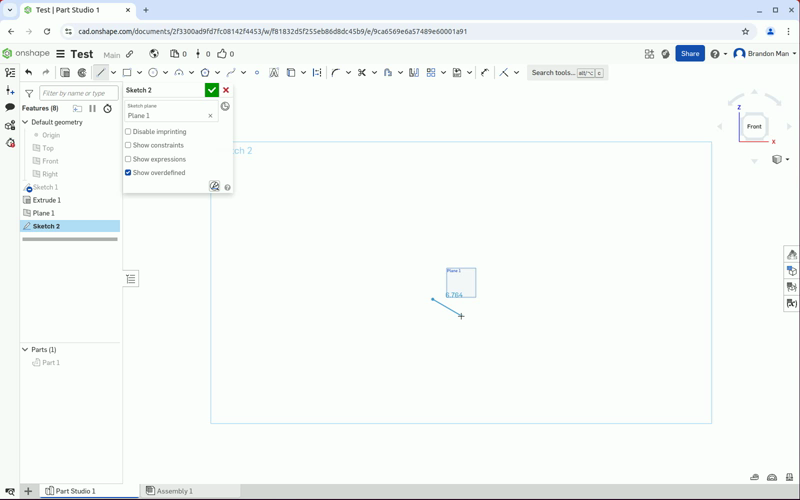
key_up(shift)
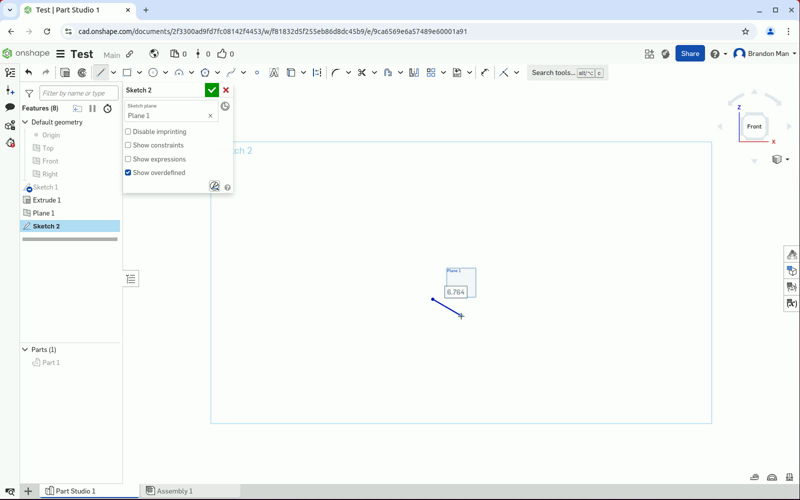
key_down(shift)
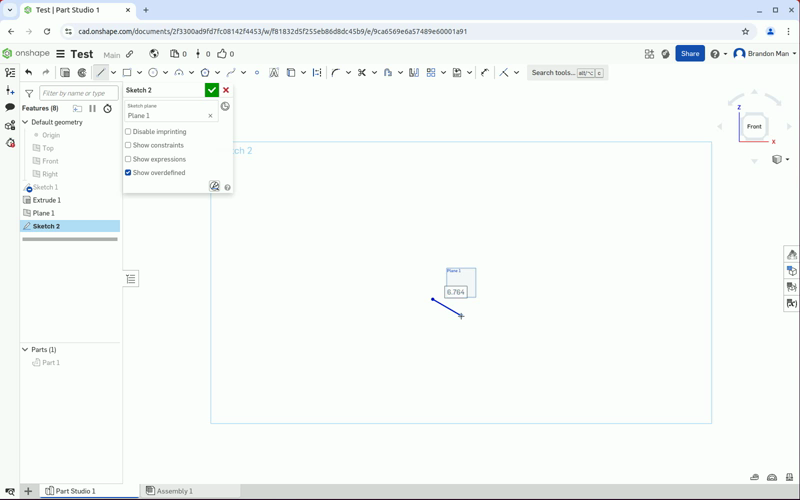
mouse_move(491, 315)
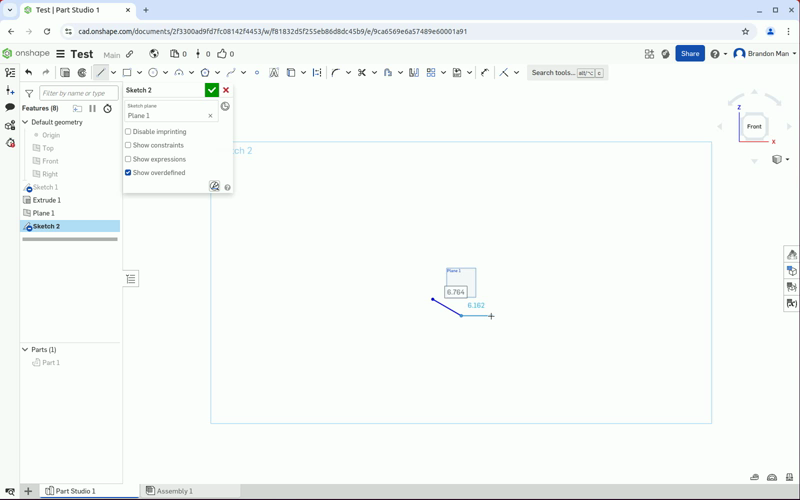
mouse_move(489, 298)
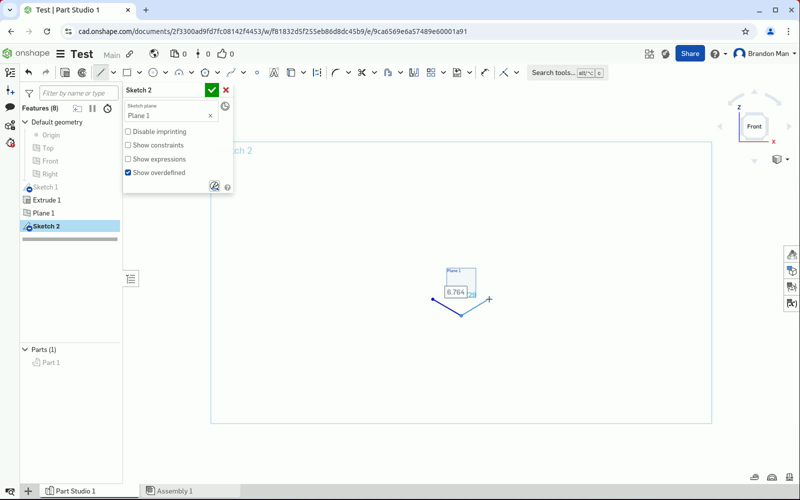
click(489, 298)
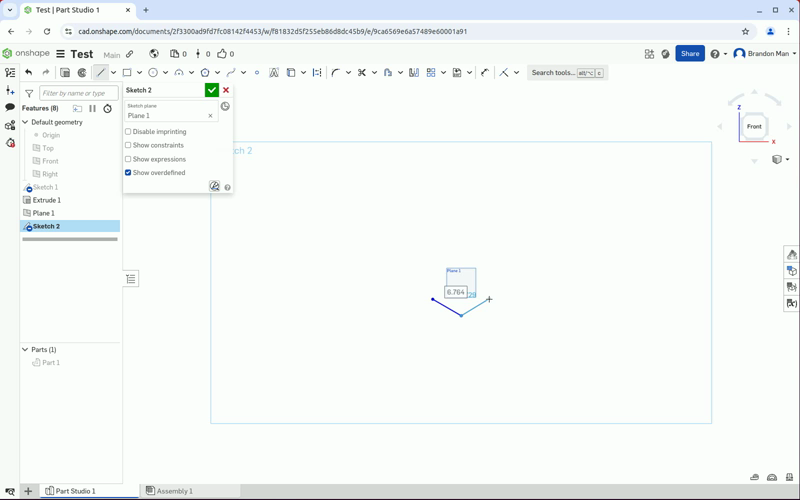
key_up(shift)
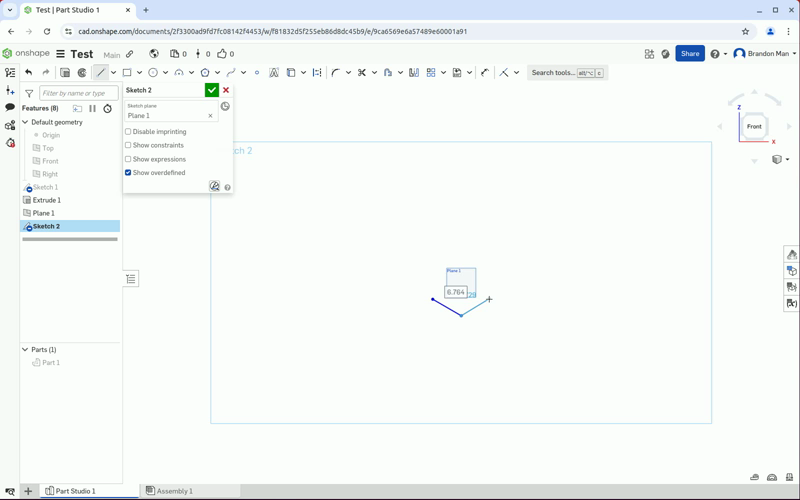
key_down(shift)
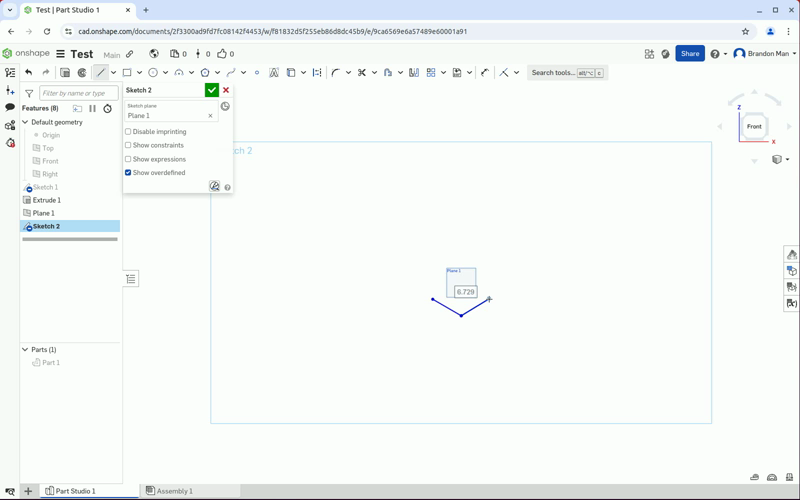
mouse_move(519, 298)
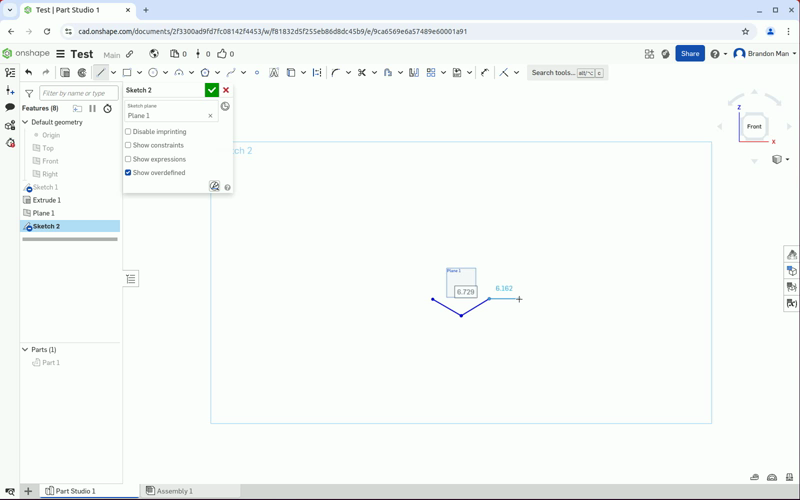
mouse_move(489, 266)
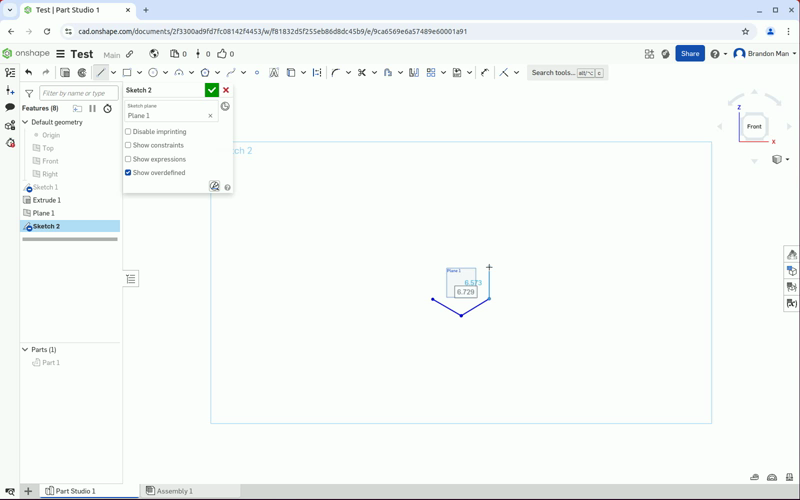
click(489, 266)
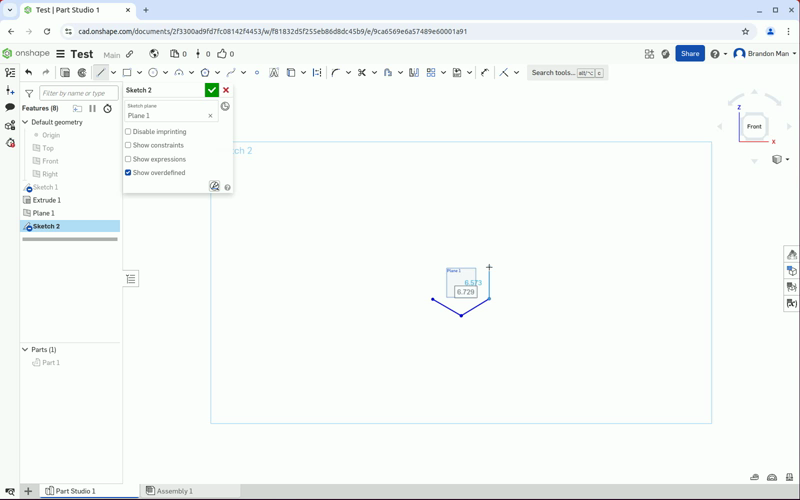
key_up(shift)
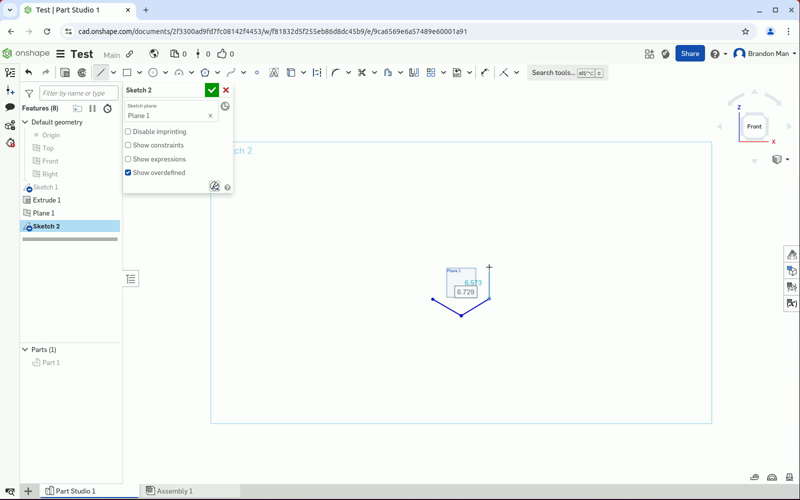
key_down(shift)
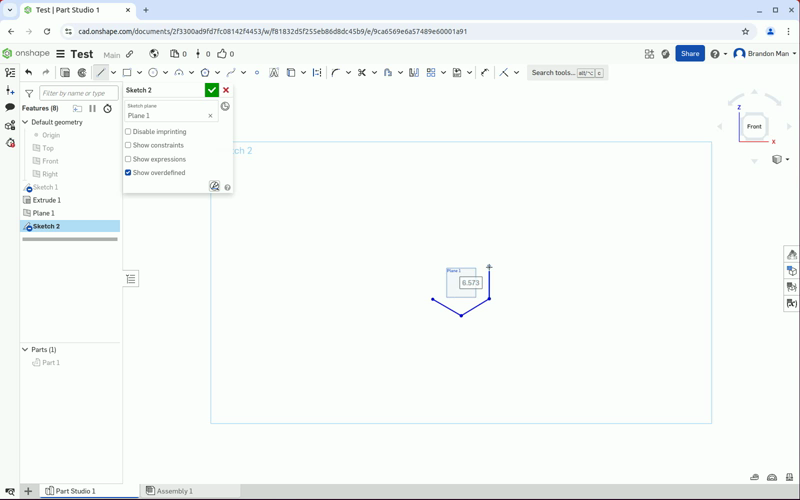
mouse_move(519, 266)
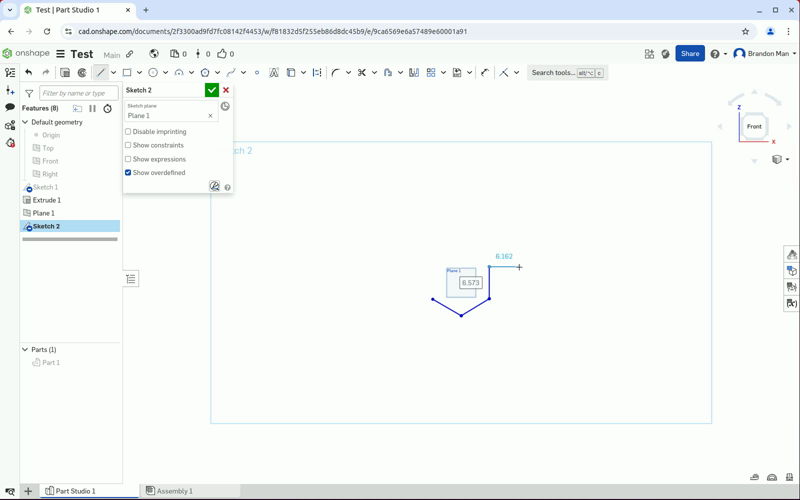
mouse_move(460, 249)
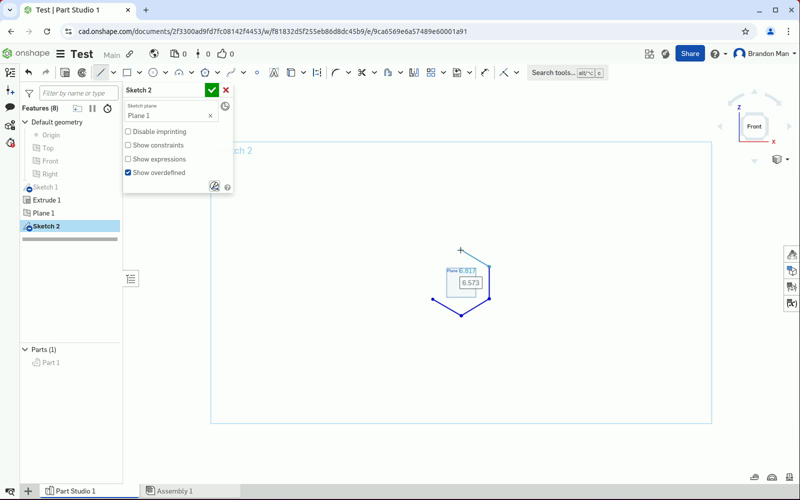
click(460, 249)
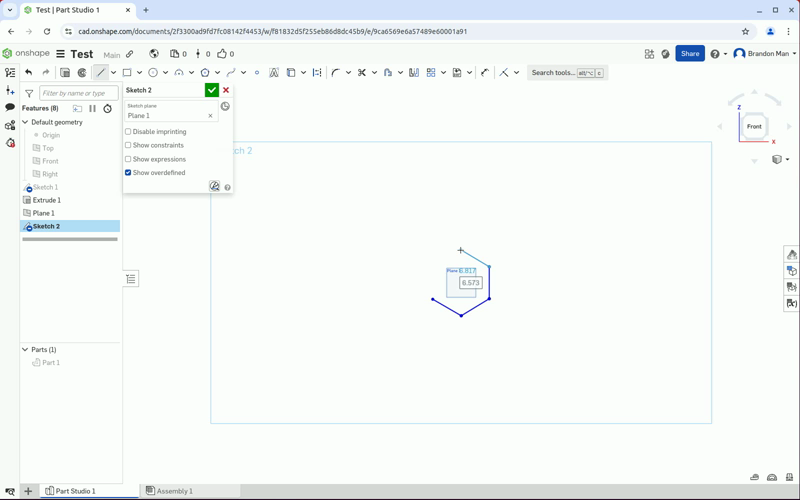
key_up(shift)
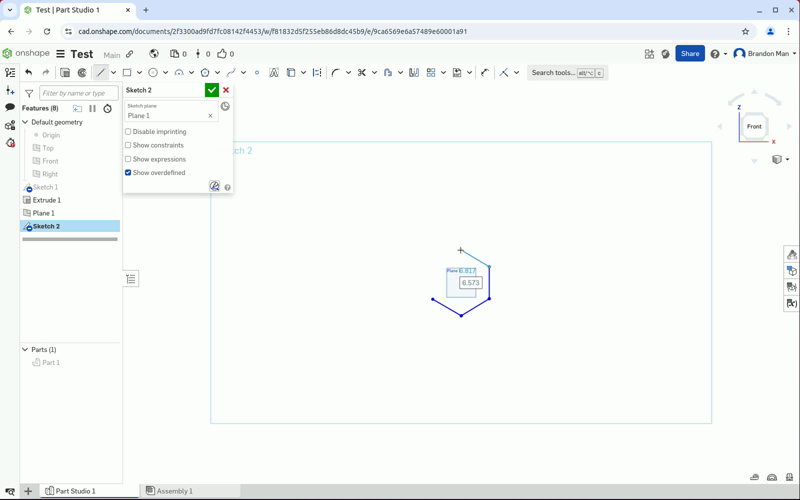
key_down(shift)
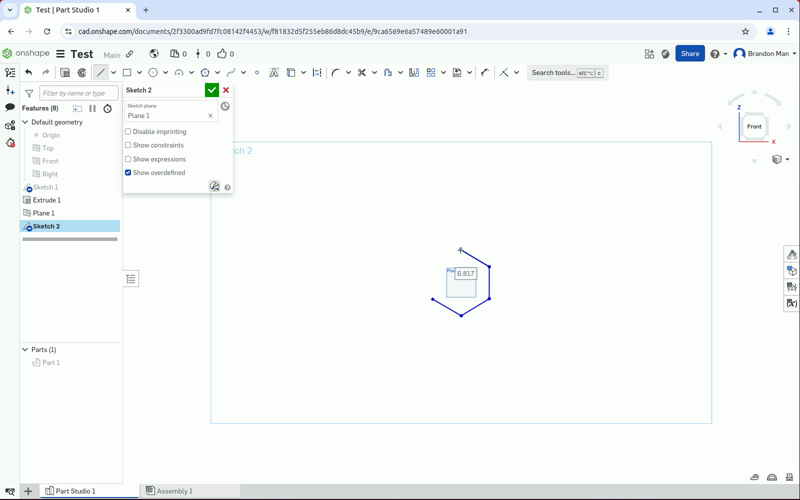
mouse_move(490, 249)
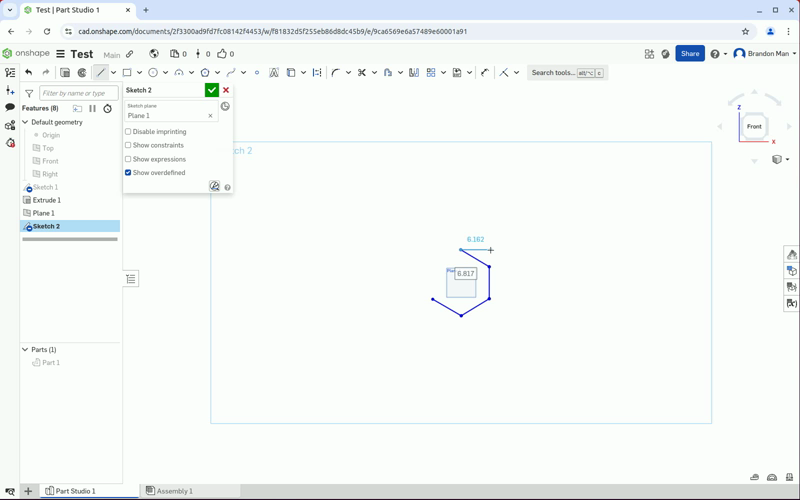
mouse_move(432, 266)
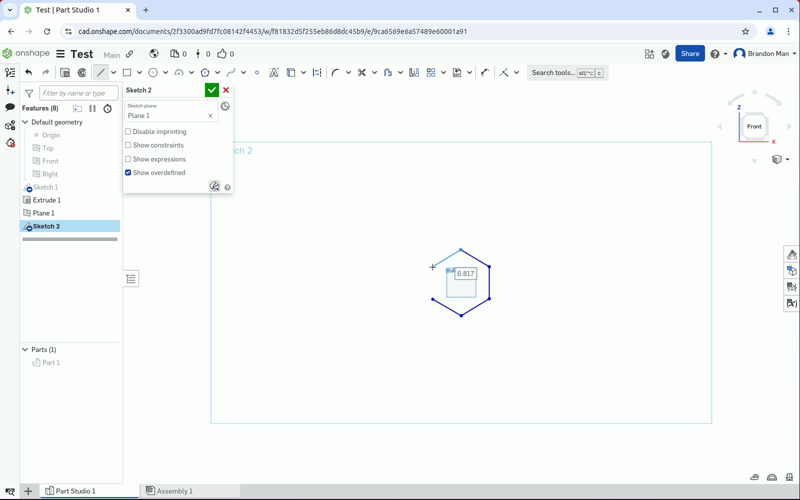
click(432, 266)
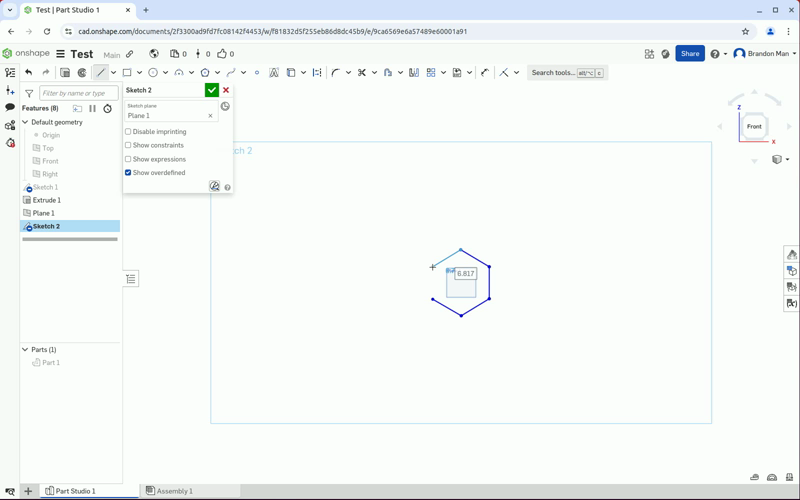
key_up(shift)
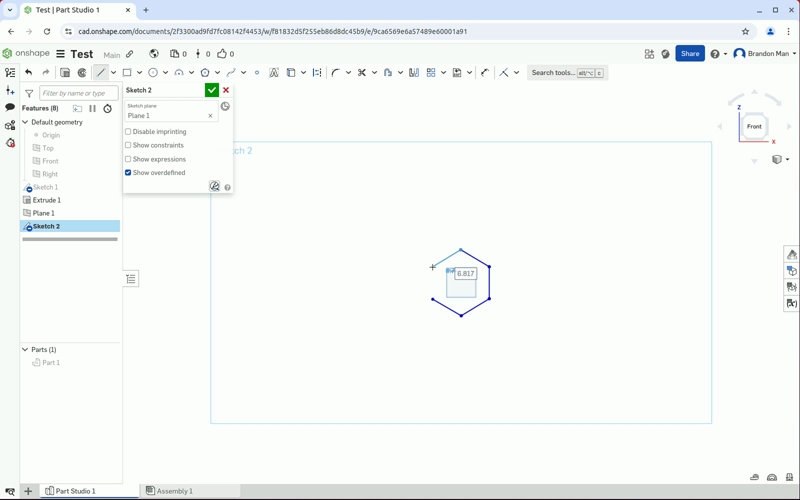
mouse_move(462, 266)
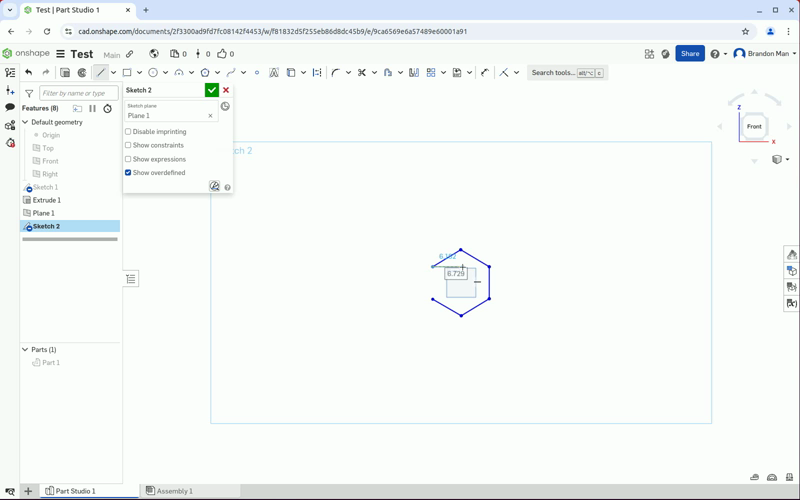
key_down(shift)
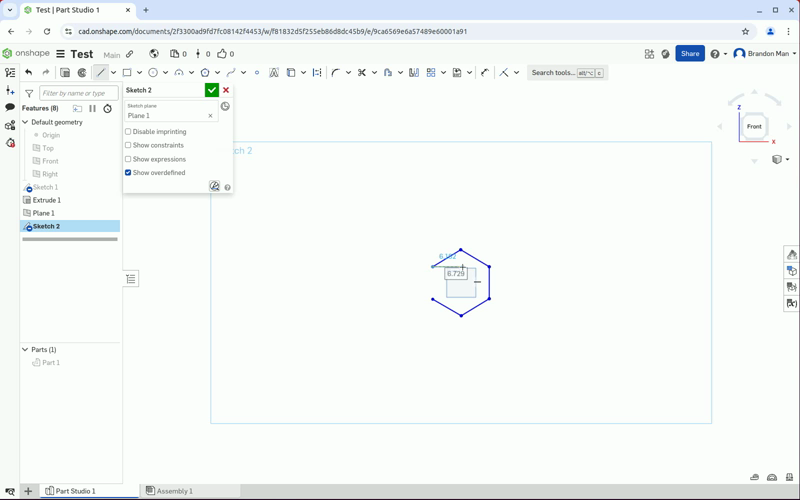
mouse_move(432, 299)
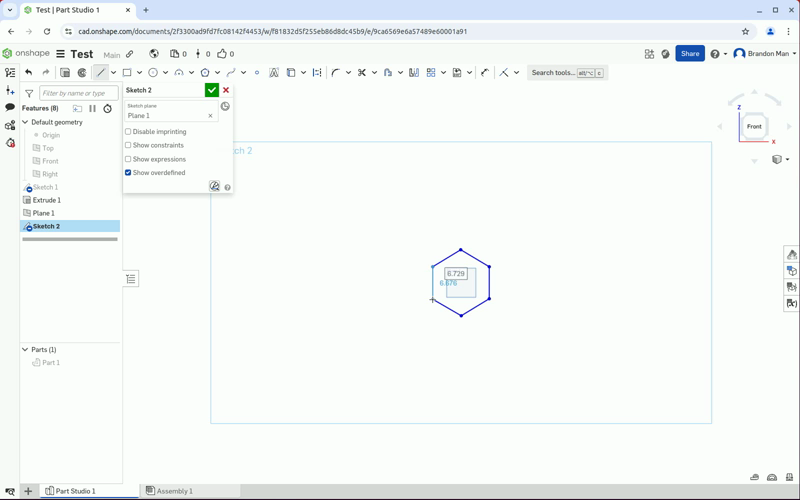
key_up(shift)
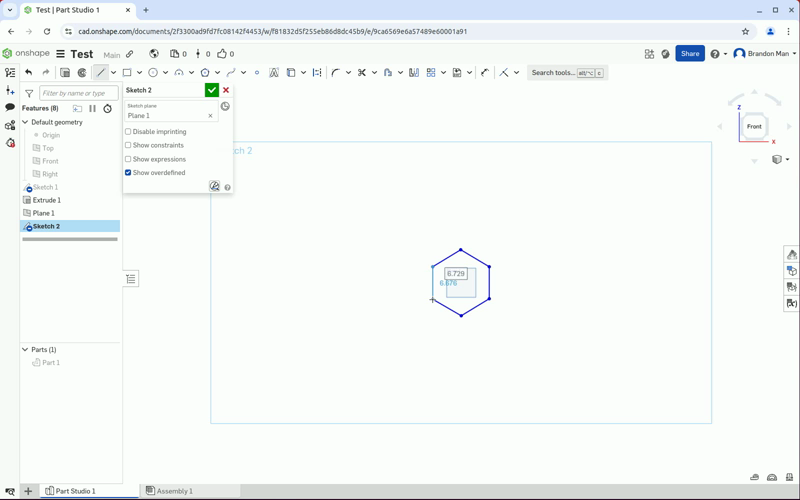
click(432, 299)
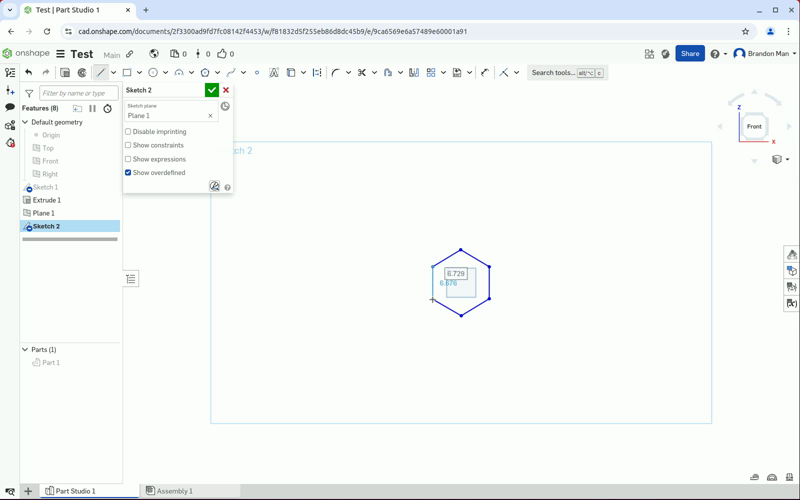
key(esc)
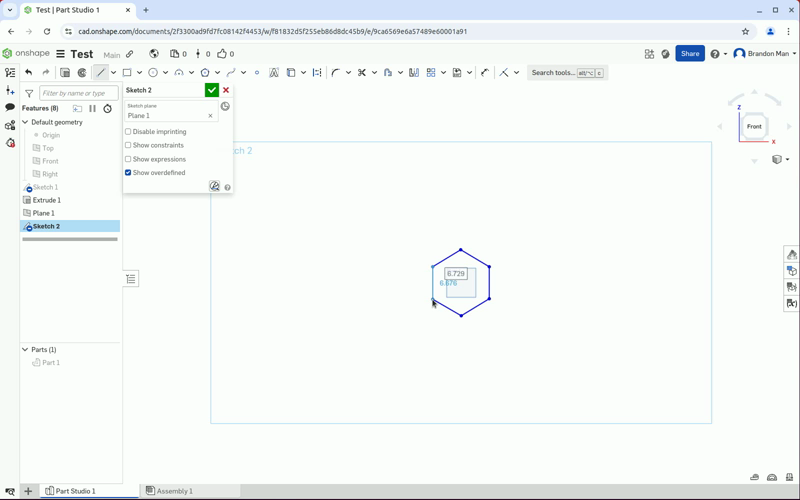
mouse_move(486, 282)
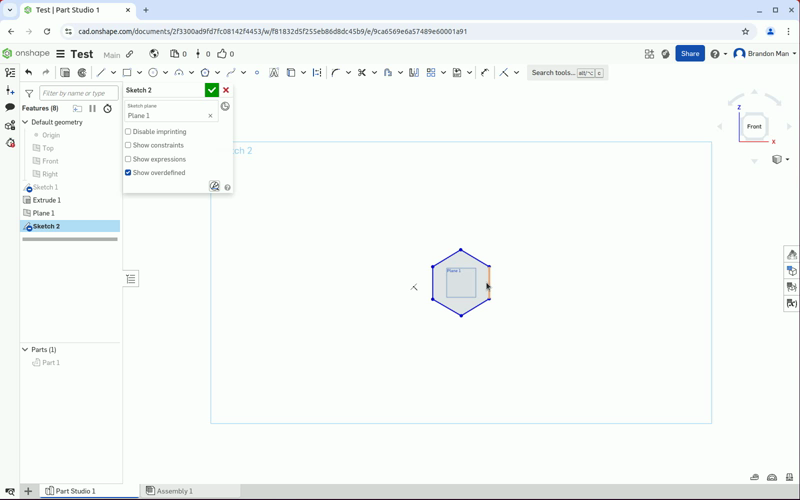
click(486, 282)
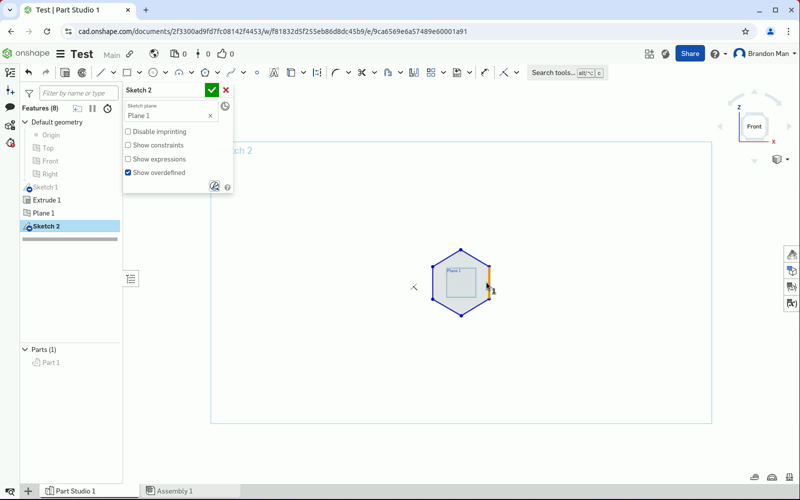
mouse_move(73, 352)
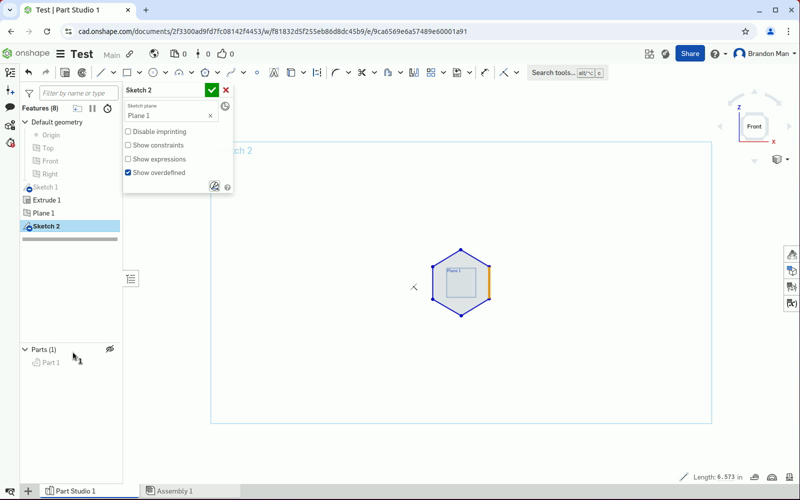
key(shift+y)
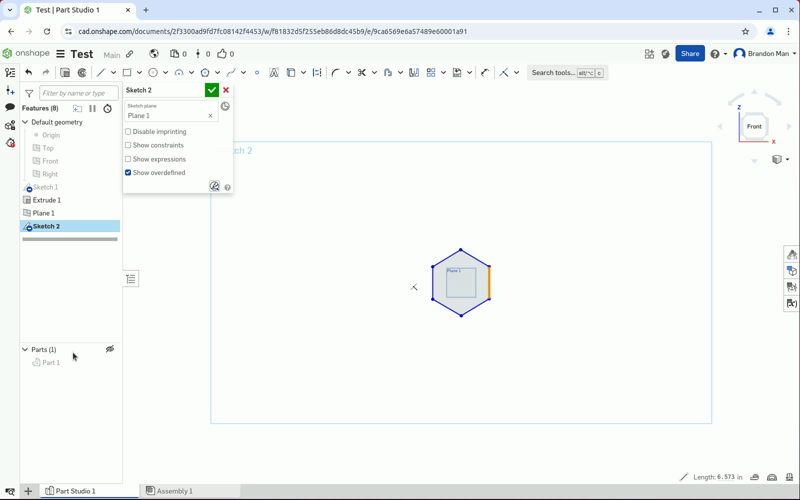
key(shift+e)
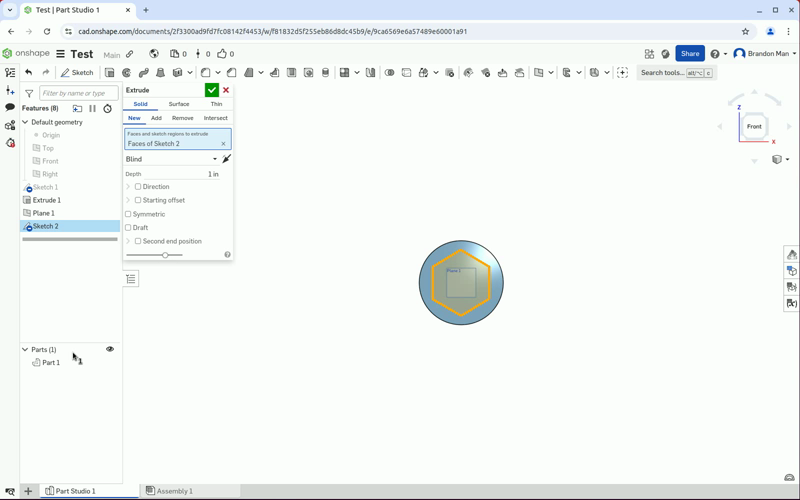
mouse_move(143, 106)
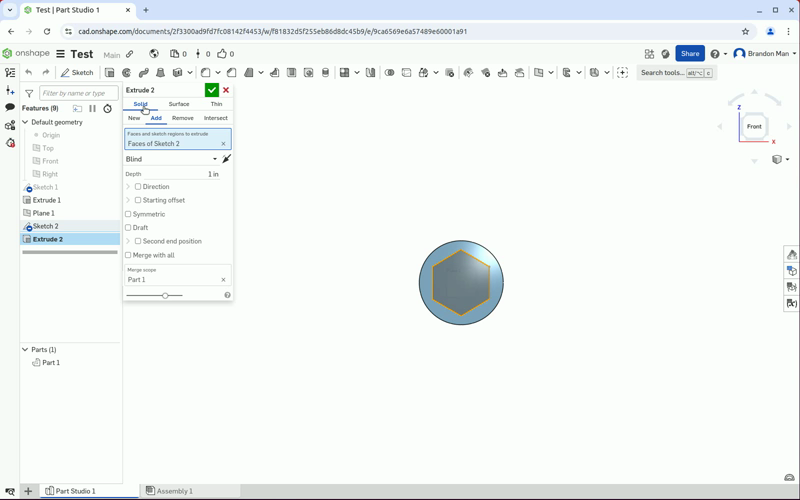
click(143, 106)
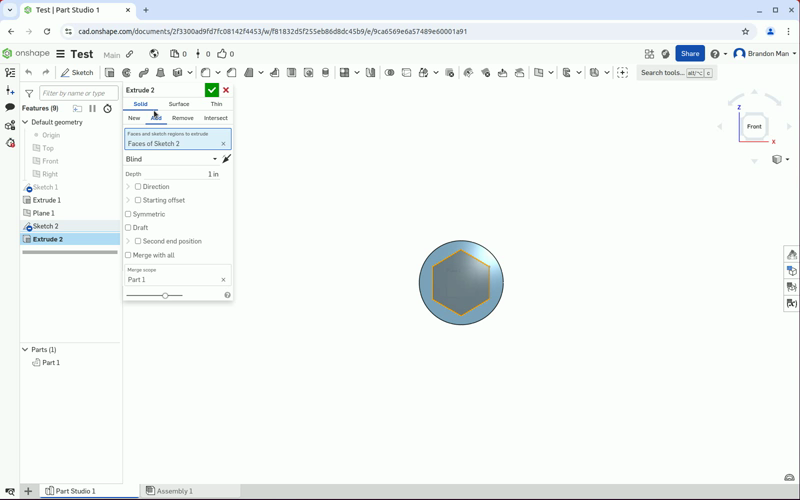
mouse_move(186, 120)
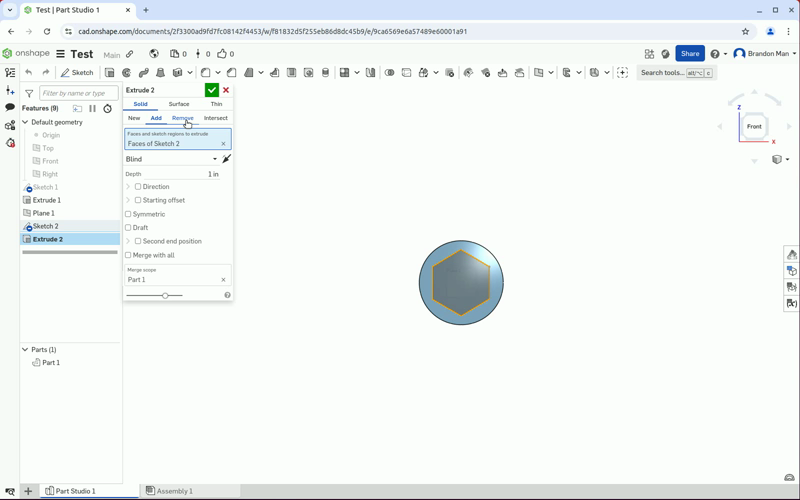
click(186, 120)
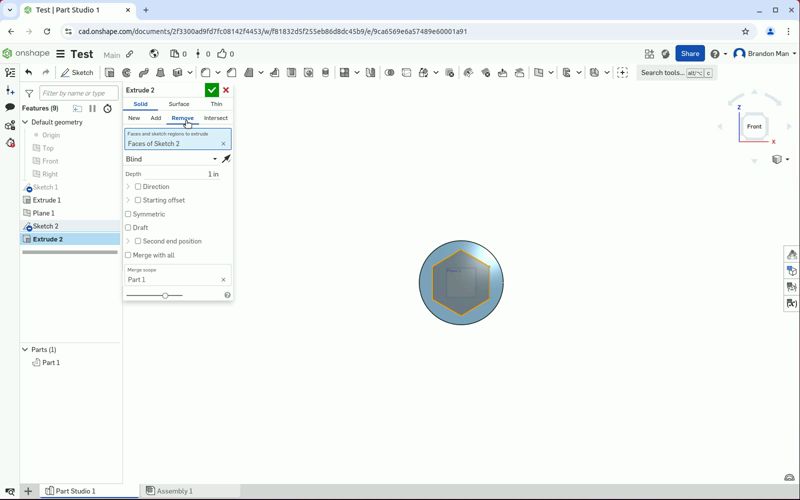
key(tab, 4)
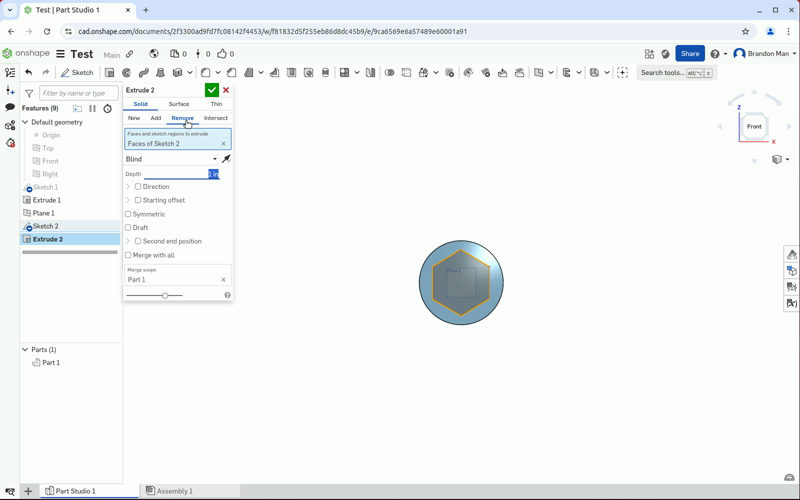
text(8.666)
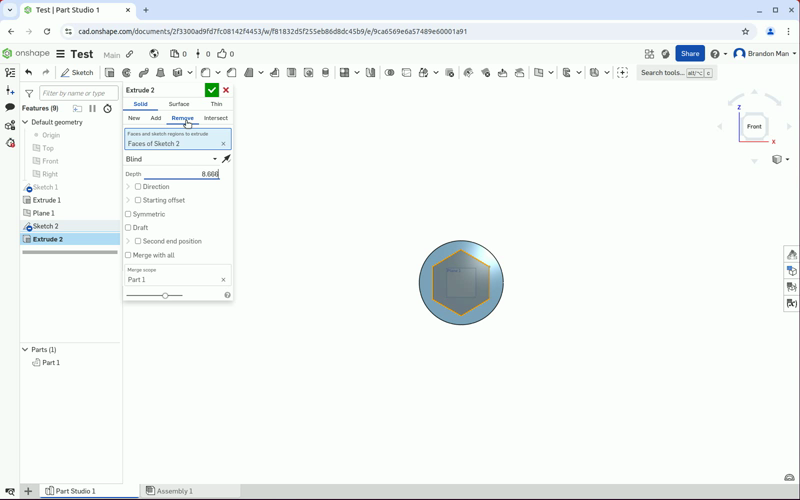
key(tab, 6)
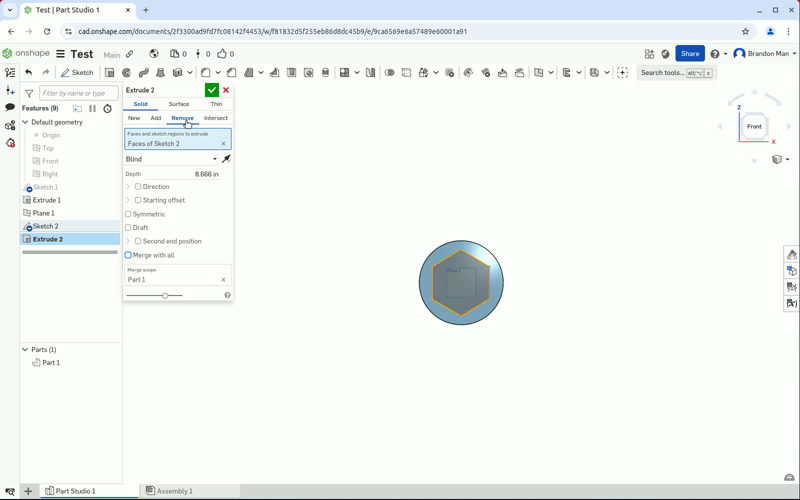
key(space)
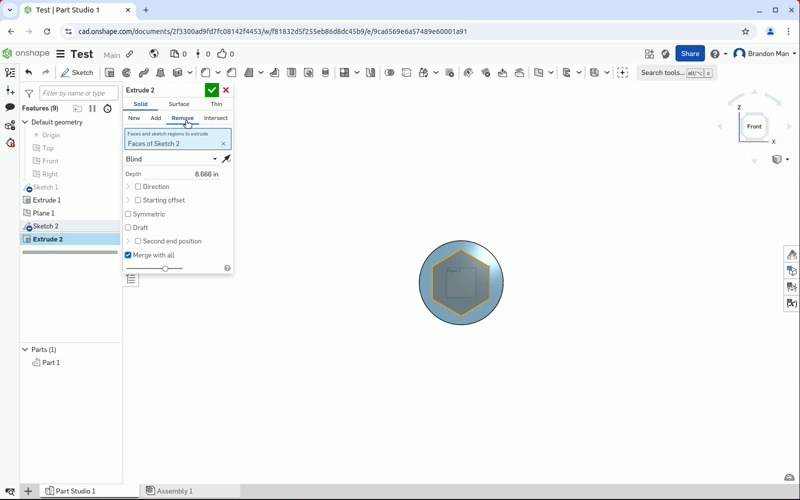
key(enter)
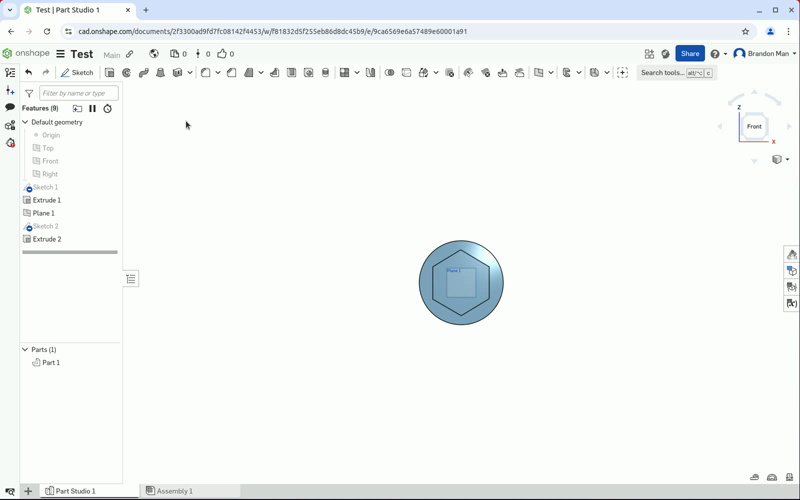
key(shift+h)
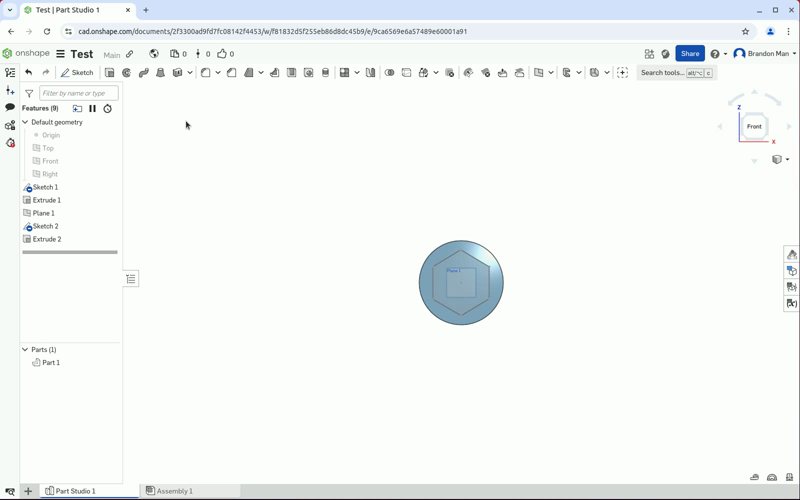
key(shift+h)
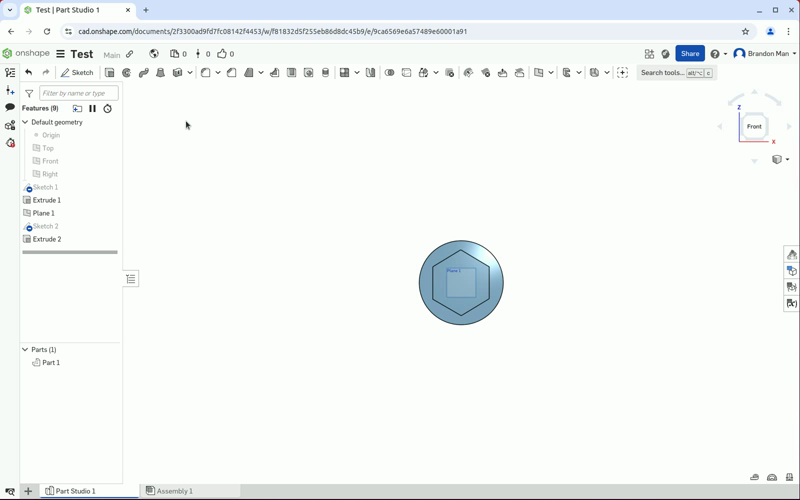
mouse_move(73, 189)
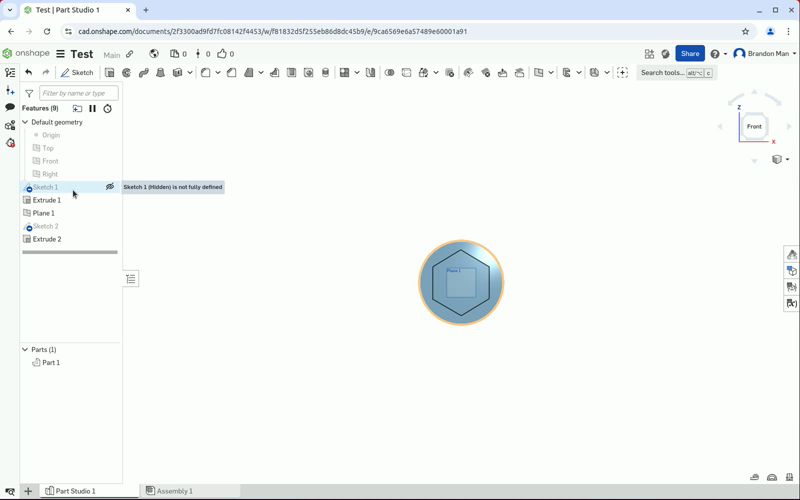
click(73, 189)
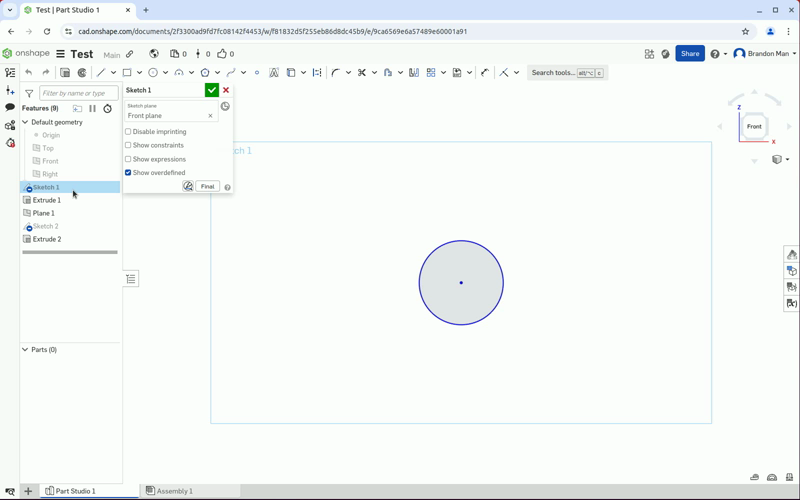
mouse_move(229, 92)
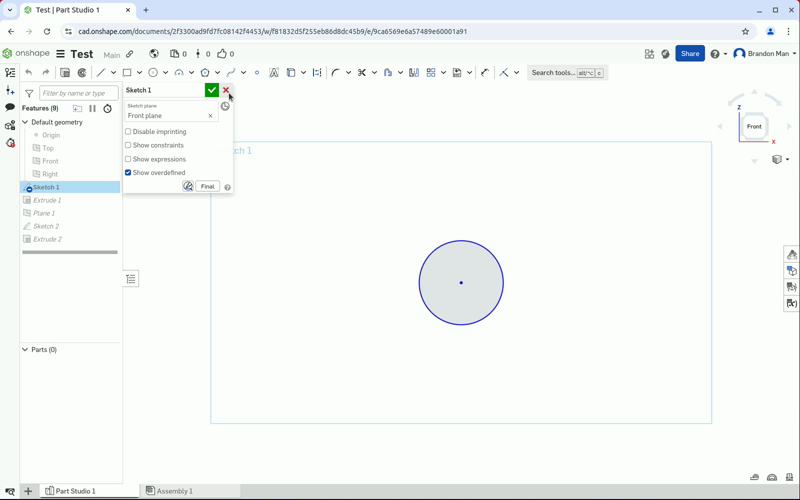
click(229, 92)
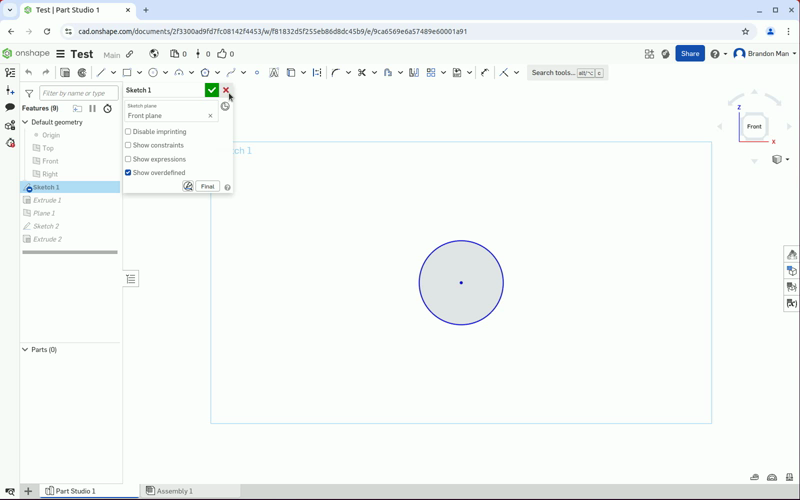
key(shift+s)
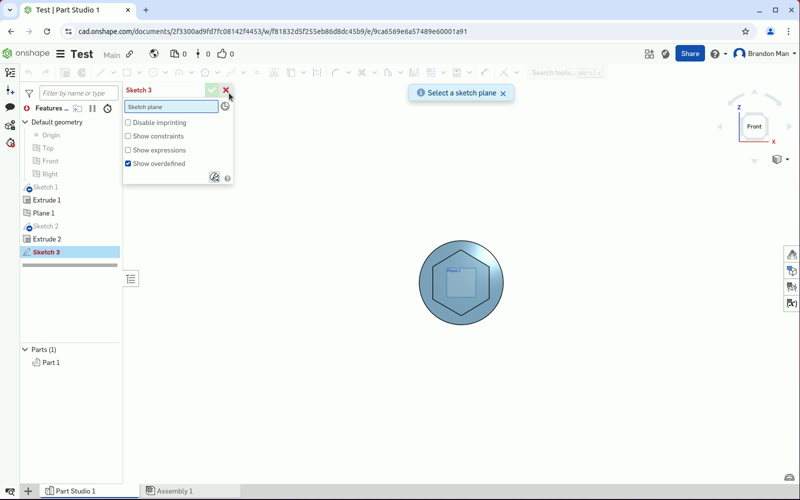
mouse_move(73, 163)
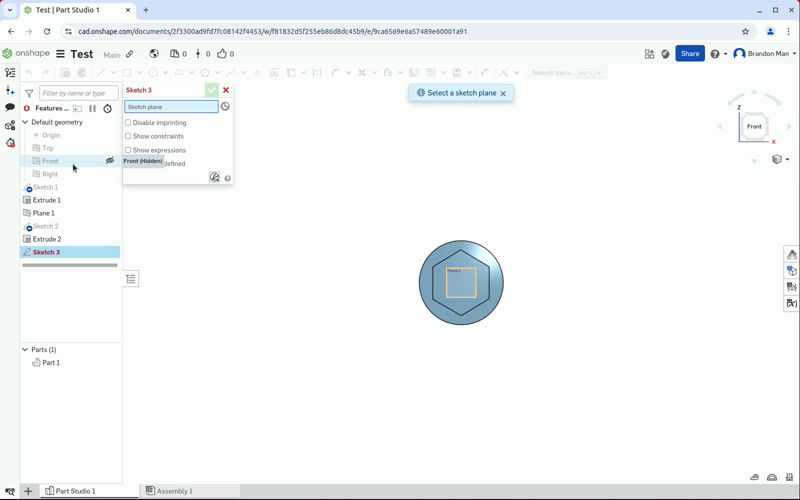
click(73, 163)
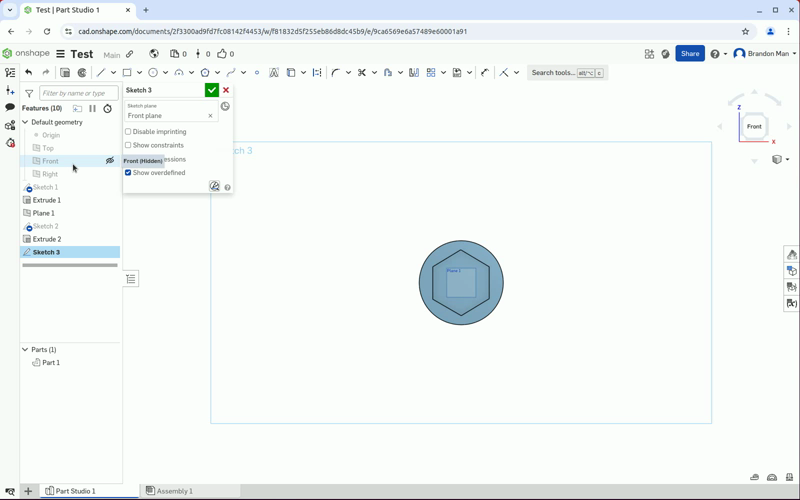
mouse_move(73, 352)
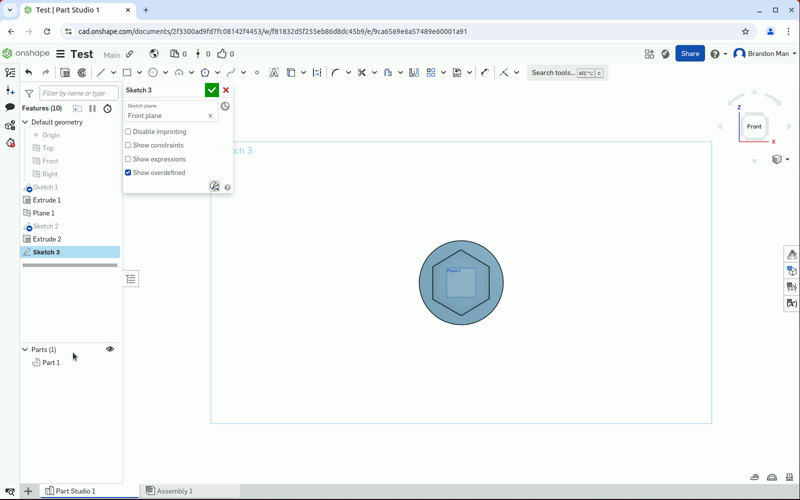
key(y)
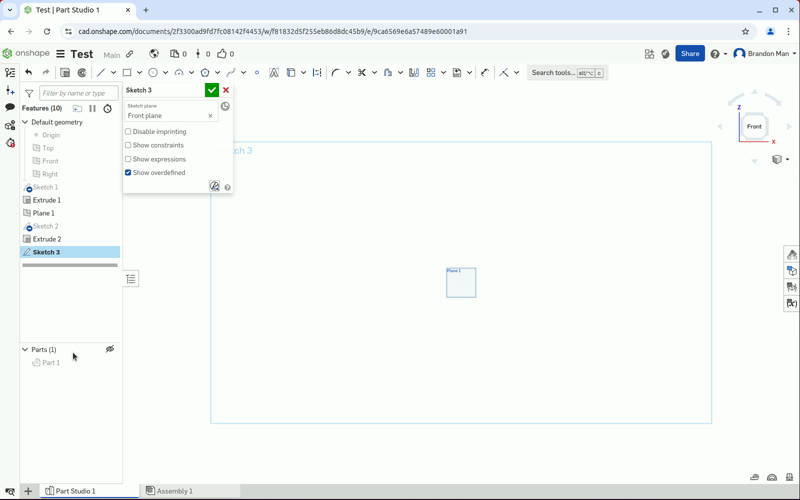
key(l)
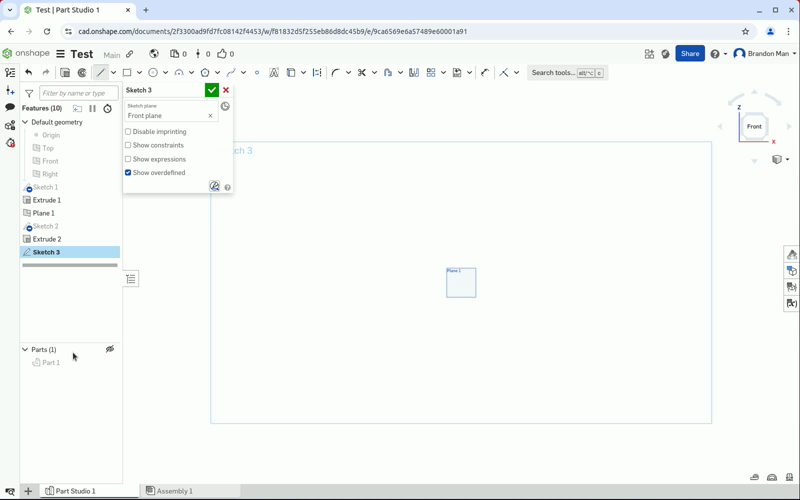
key_down(shift)
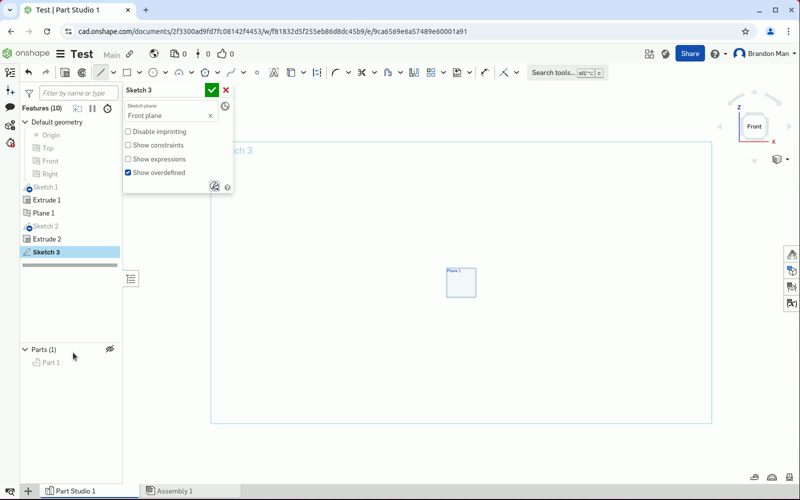
mouse_move(438, 305)
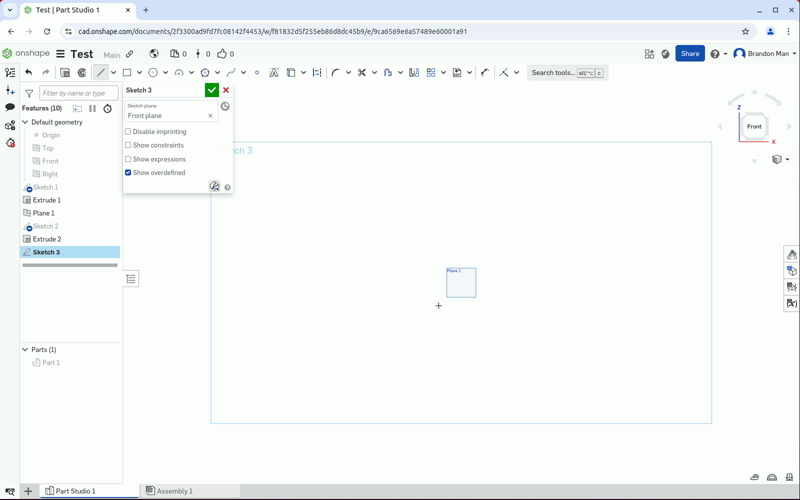
click(438, 305)
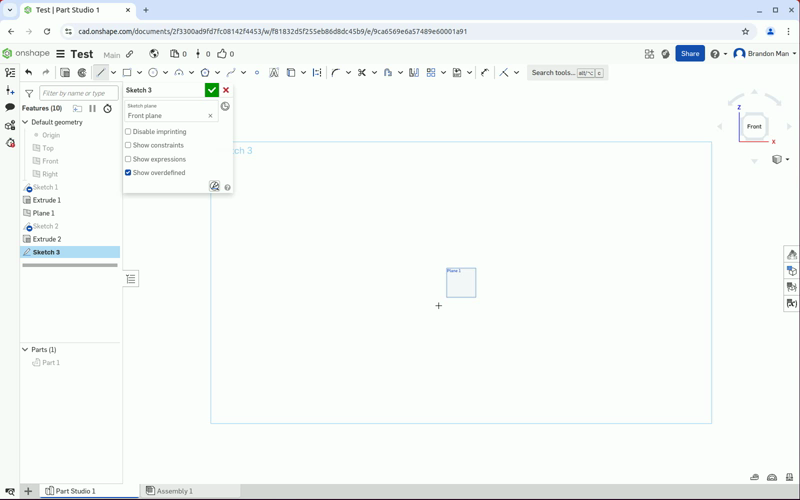
key_up(shift)
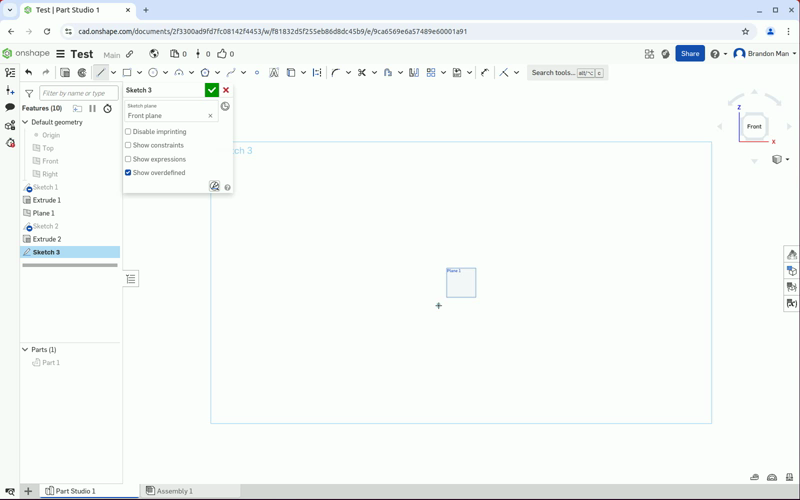
key_down(shift)
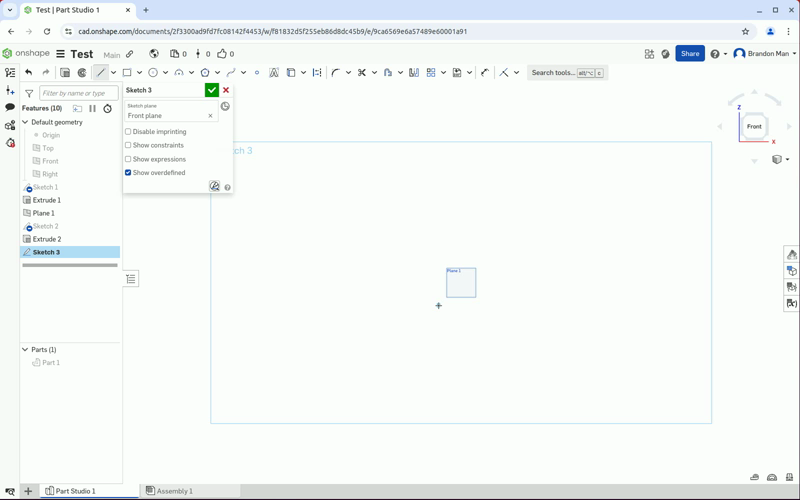
mouse_move(468, 305)
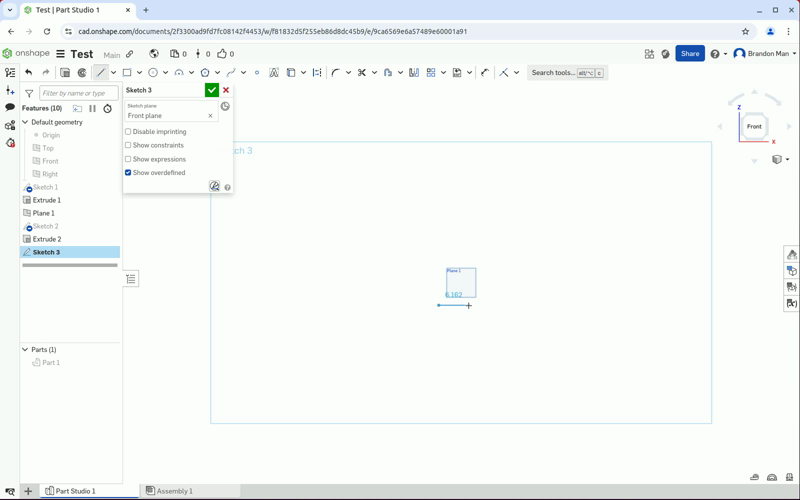
mouse_move(485, 305)
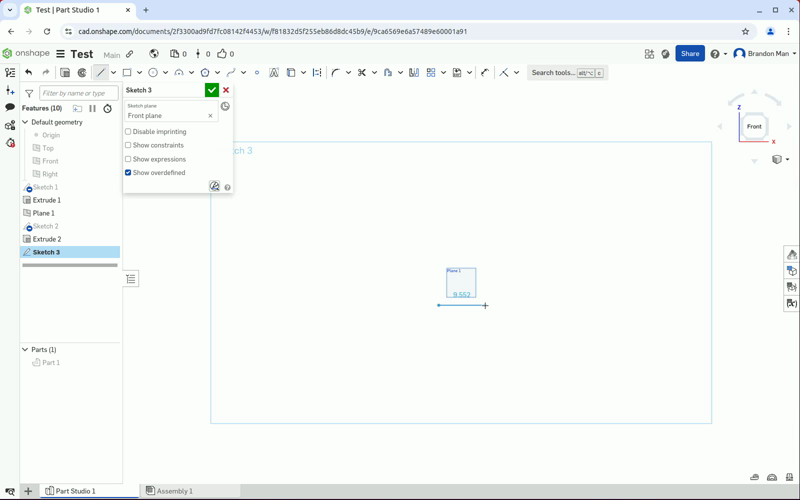
click(485, 305)
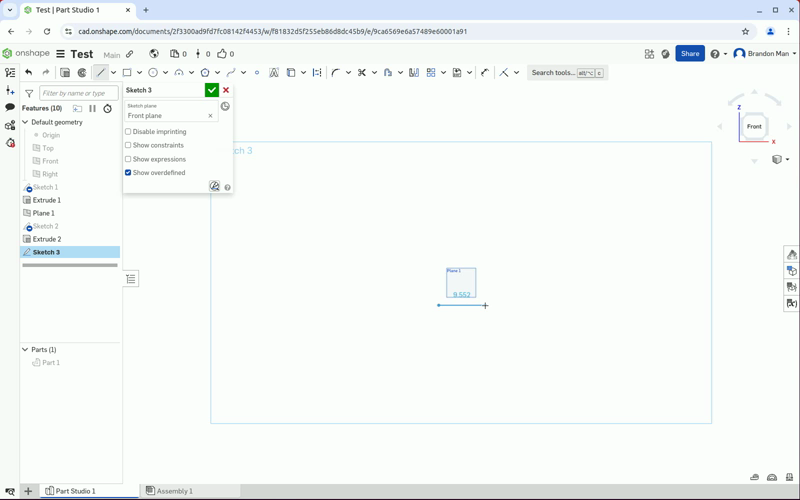
key_up(shift)
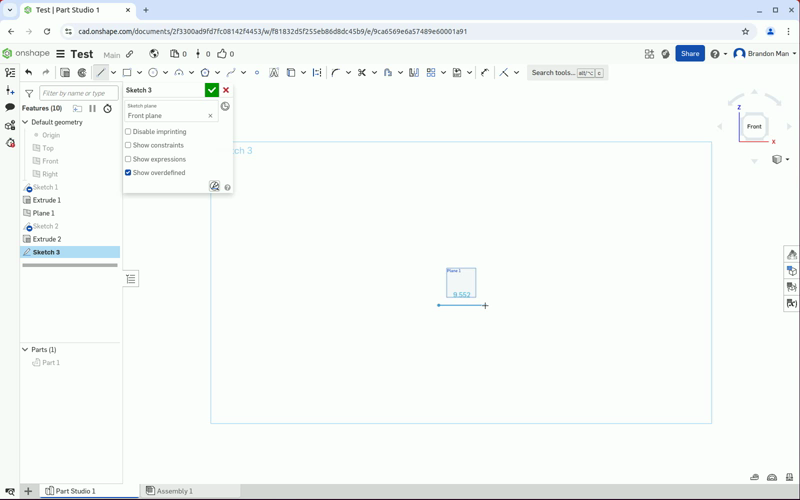
key_down(shift)
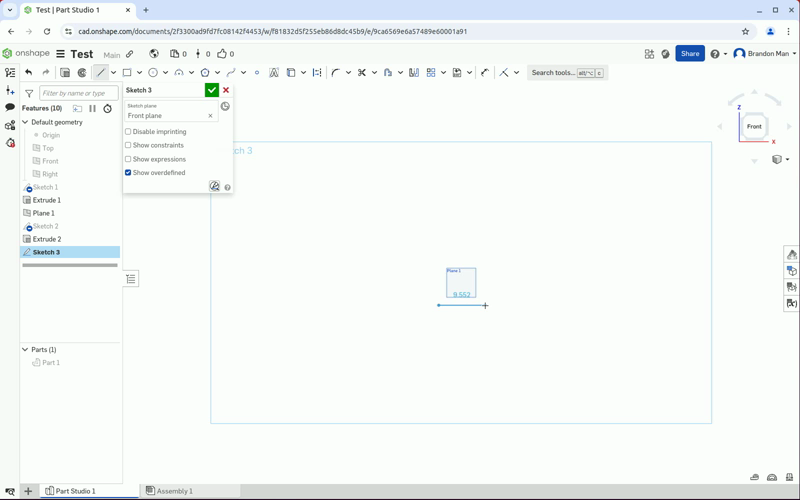
mouse_move(515, 305)
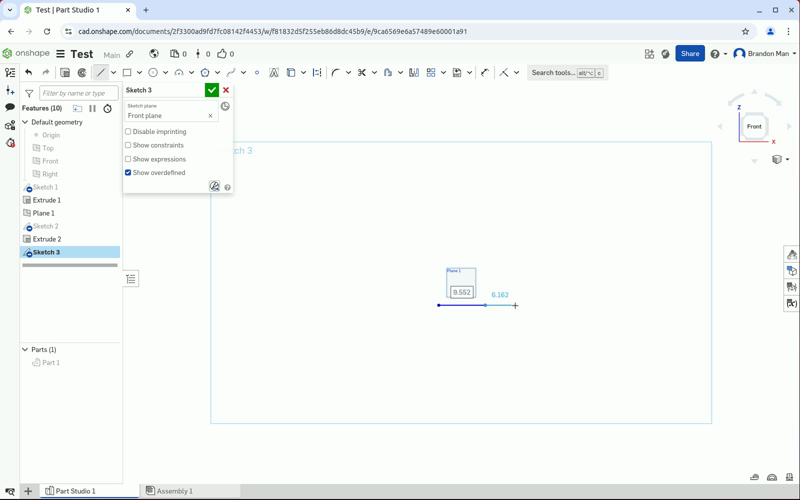
mouse_move(485, 258)
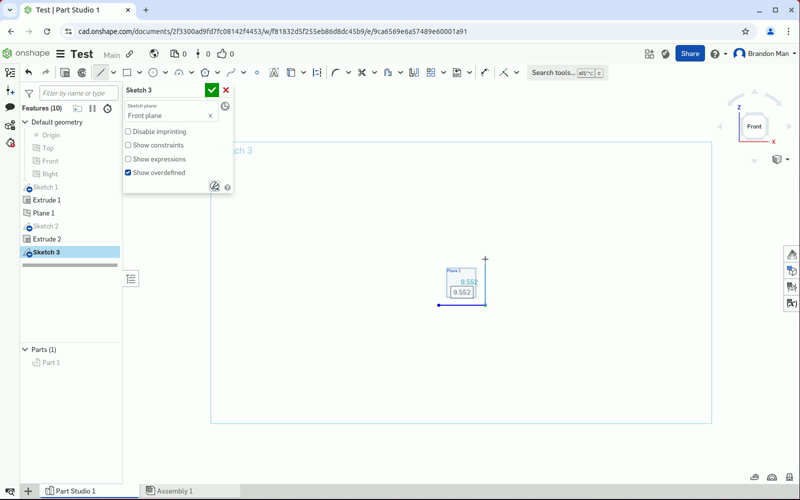
click(485, 258)
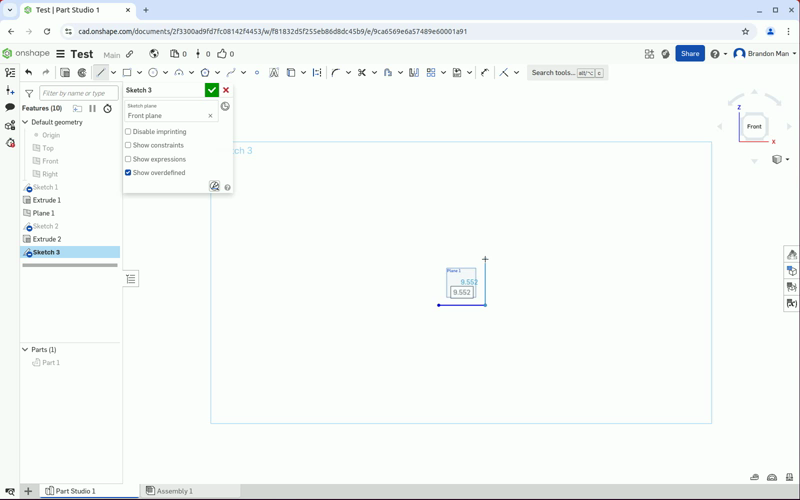
key_up(shift)
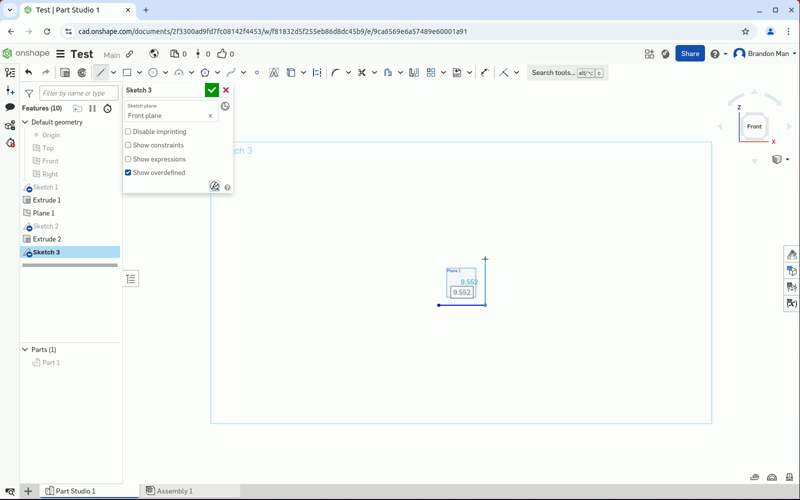
key_down(shift)
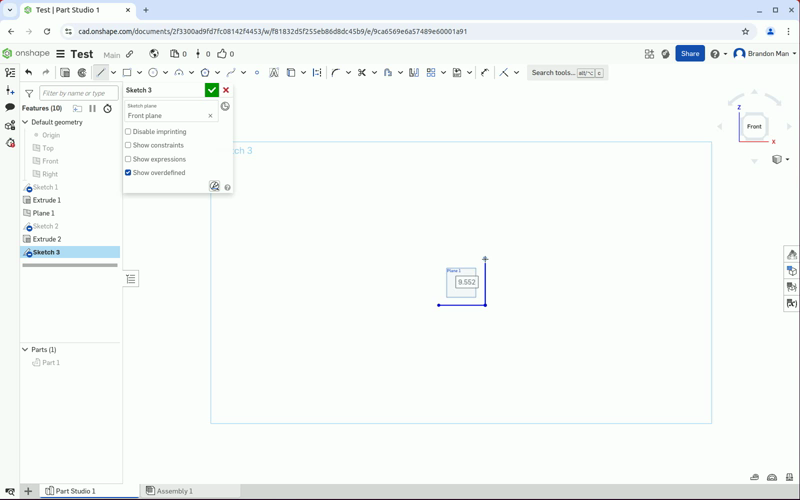
mouse_move(515, 258)
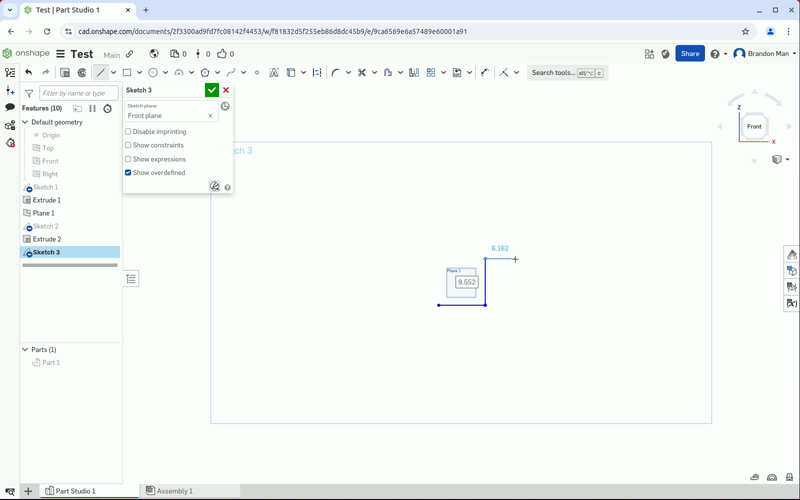
mouse_move(438, 258)
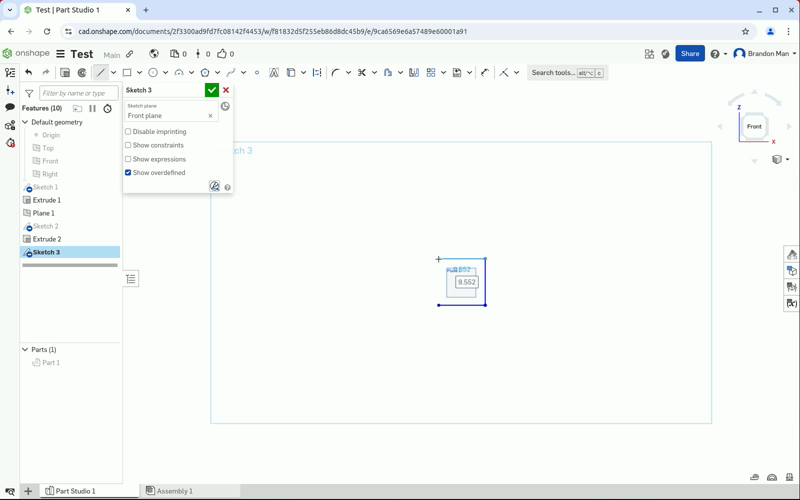
click(438, 258)
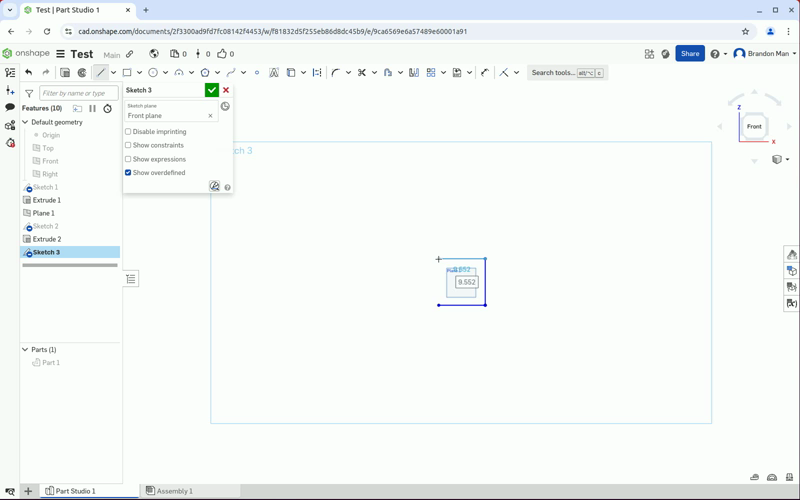
key_up(shift)
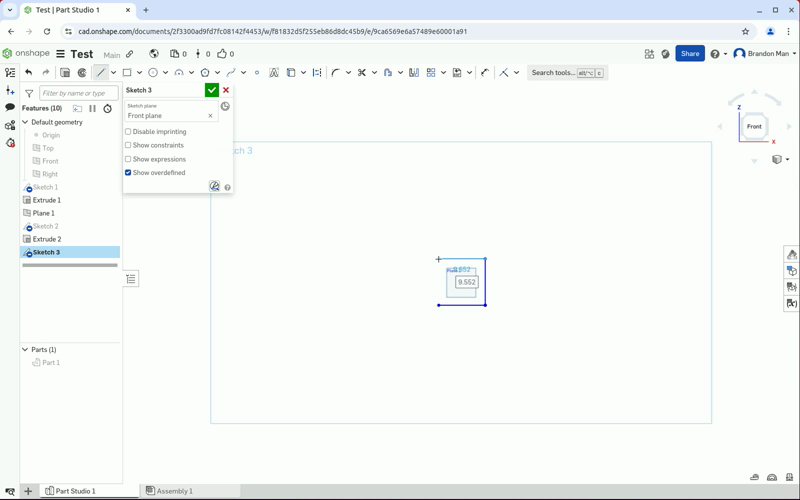
mouse_move(468, 258)
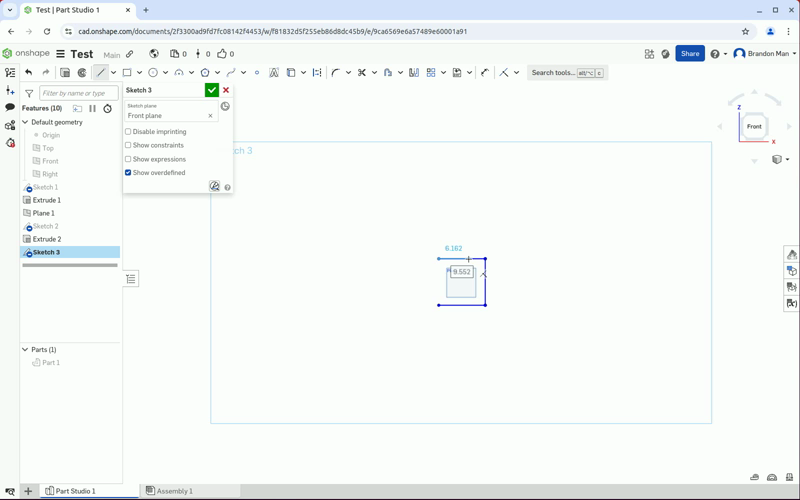
key_down(shift)
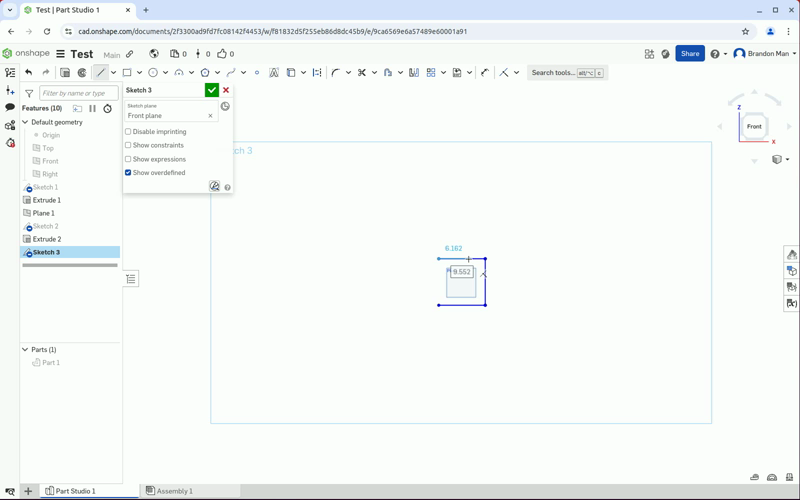
mouse_move(438, 305)
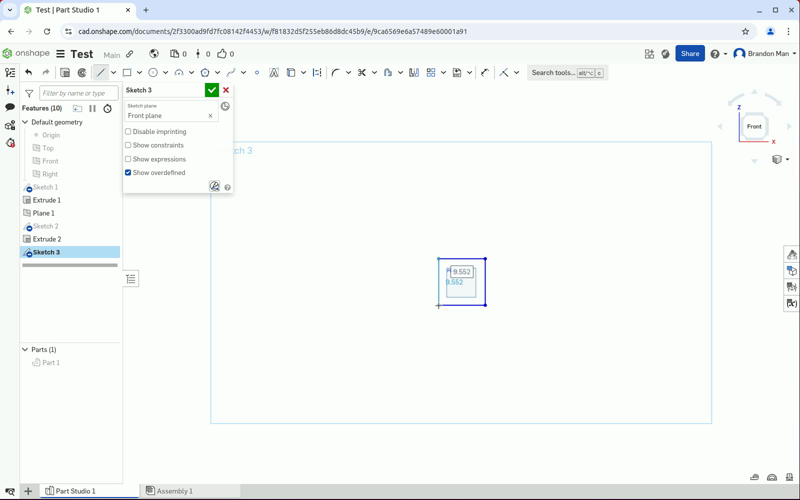
key_up(shift)
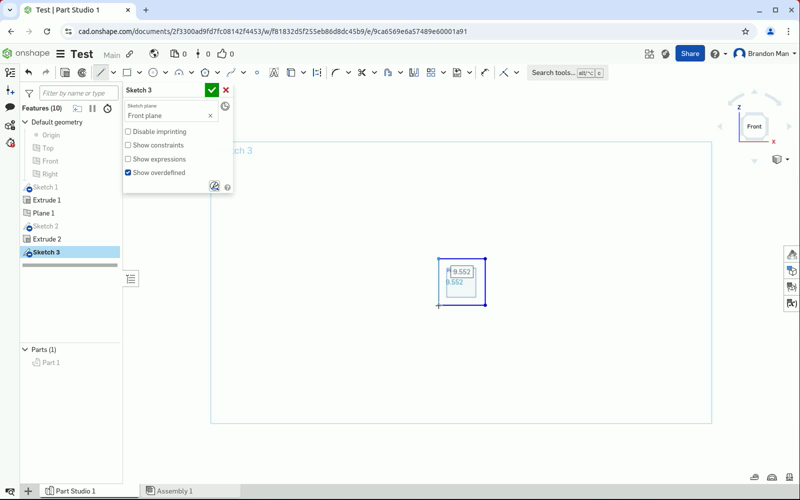
click(438, 305)
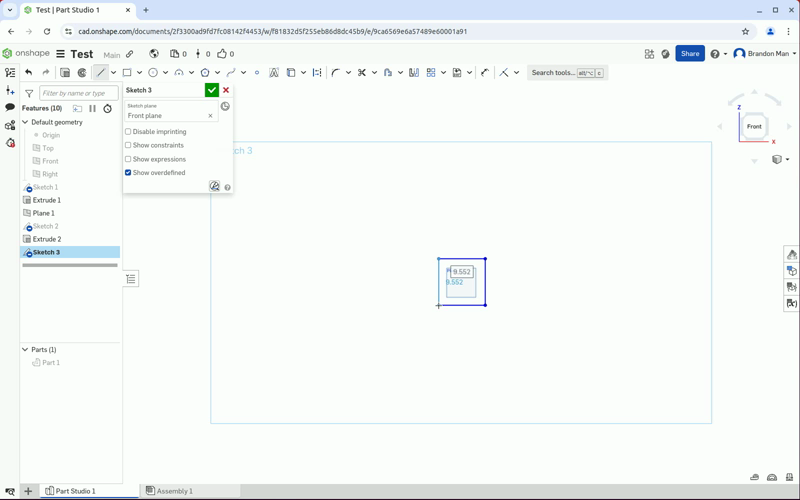
key(esc)
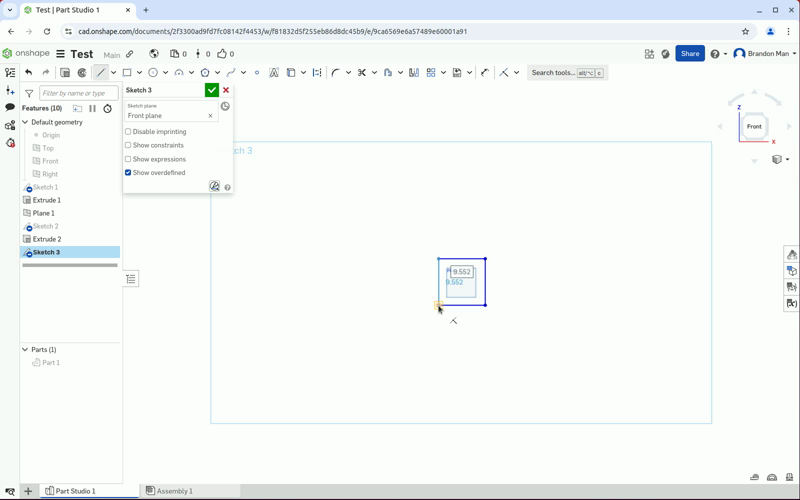
mouse_move(452, 266)
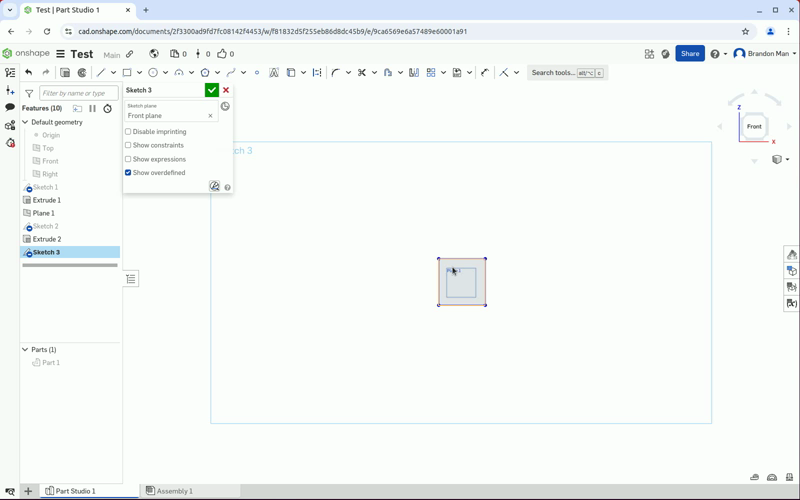
click(452, 266)
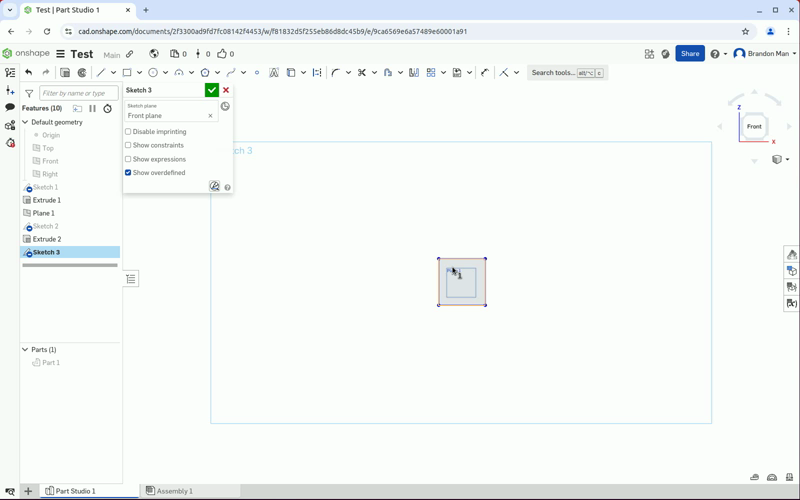
mouse_move(73, 352)
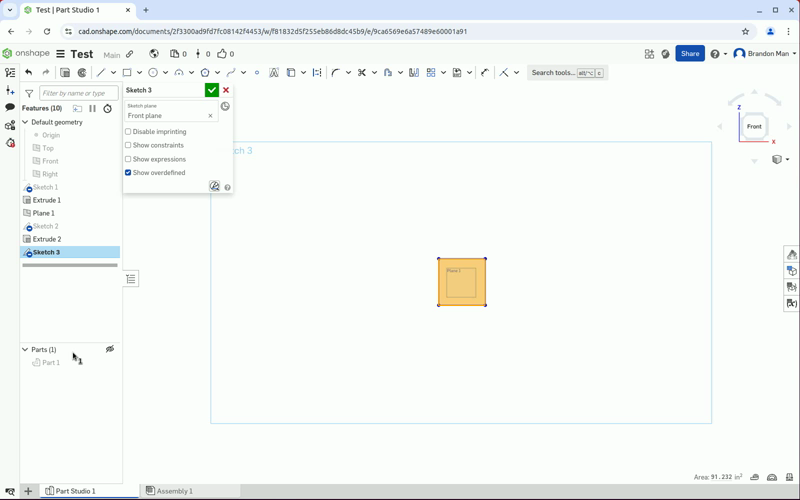
key(shift+y)
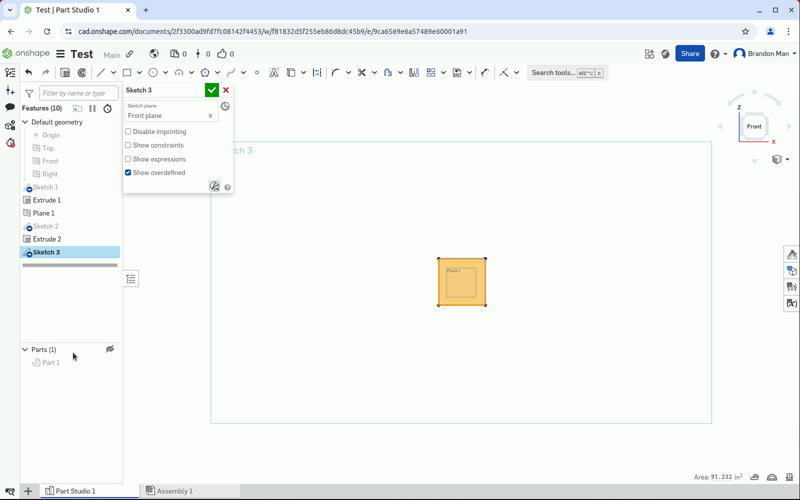
key(shift+e)
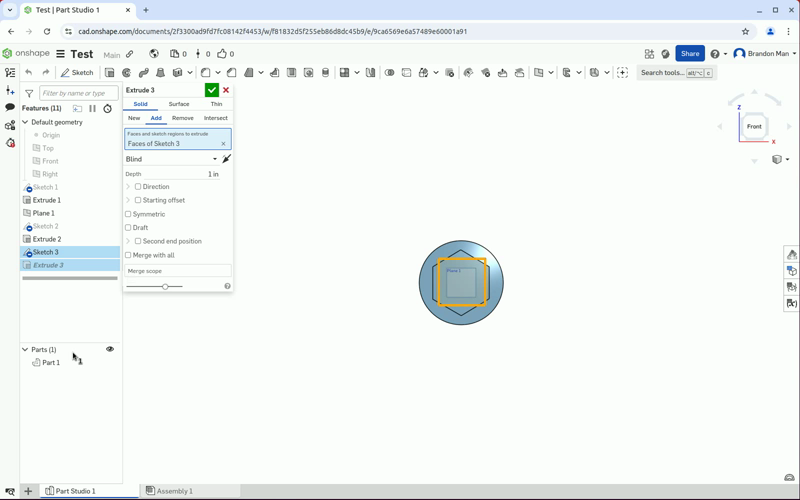
mouse_move(143, 106)
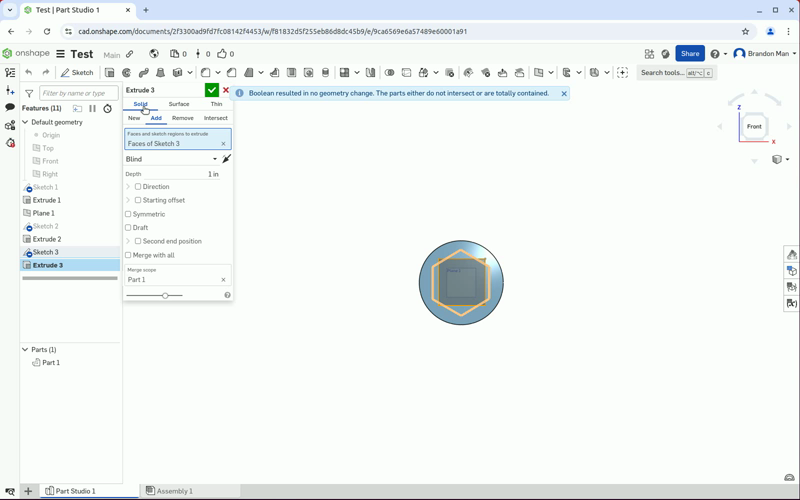
click(143, 106)
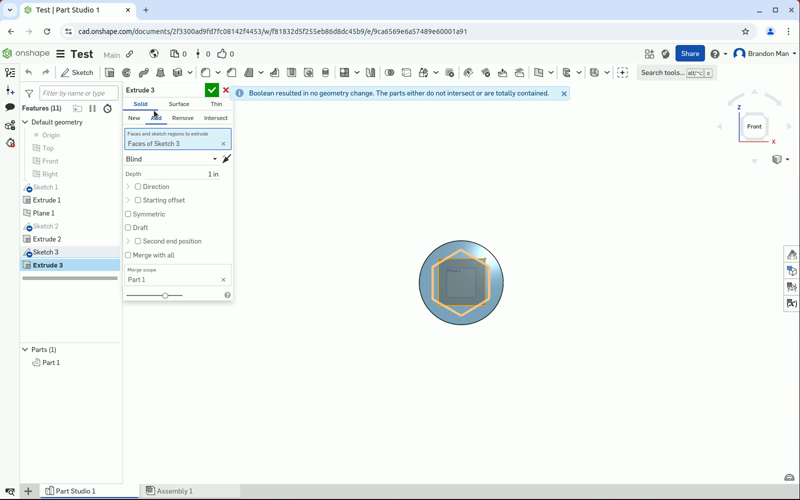
mouse_move(186, 120)
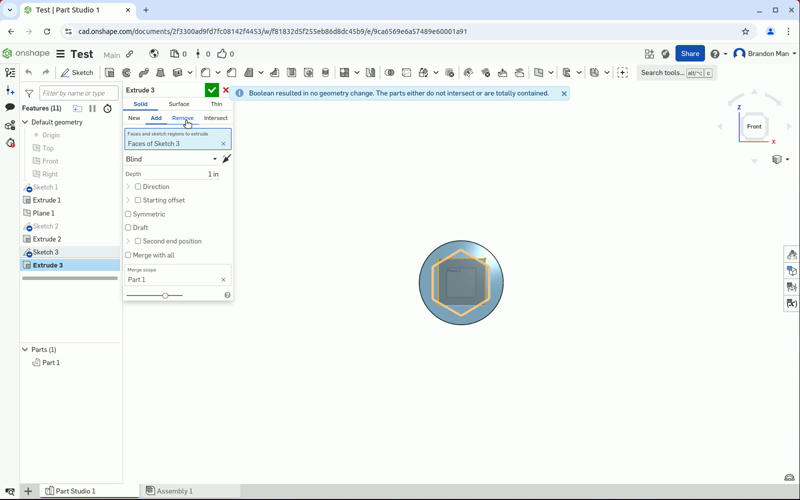
click(186, 120)
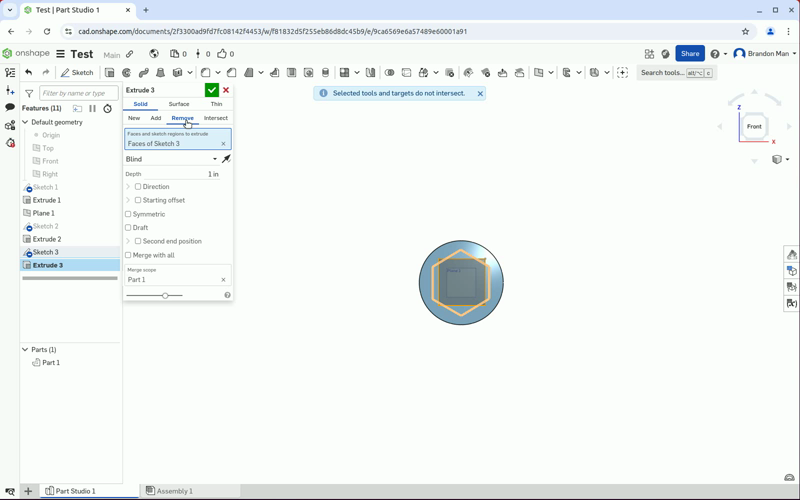
key(tab, 4)
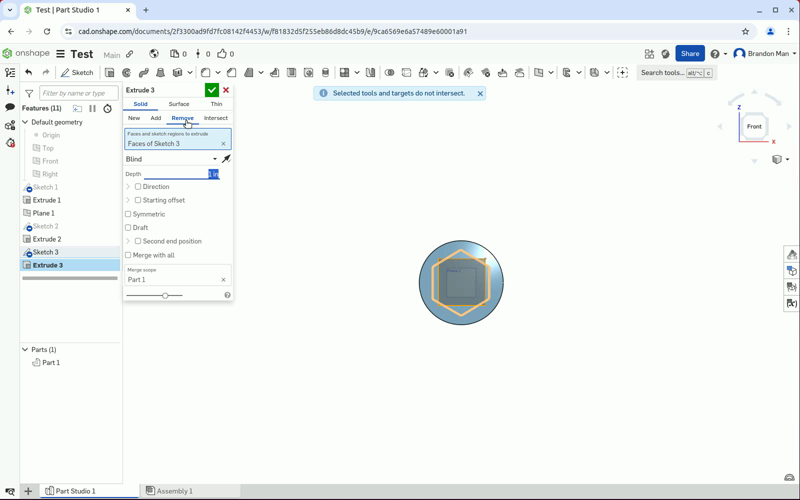
text(-9.869)
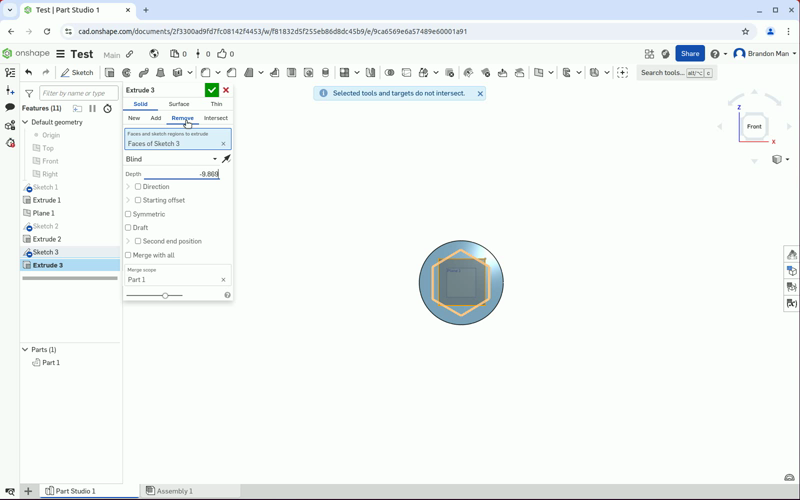
key(tab, 6)
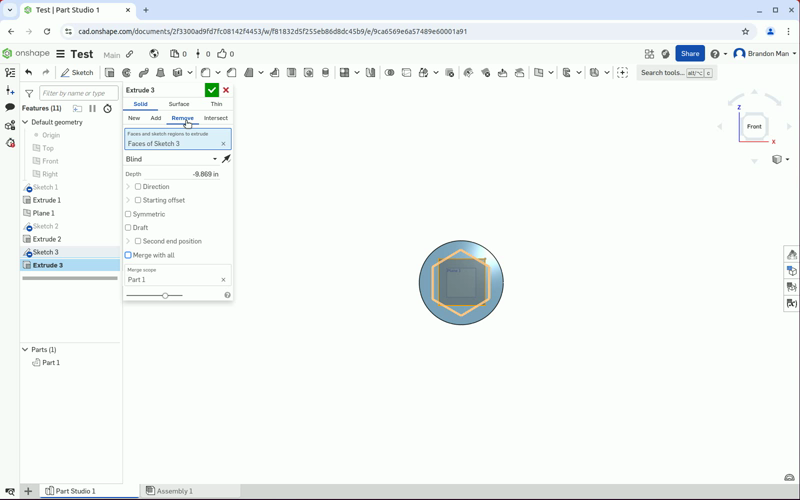
key(space)
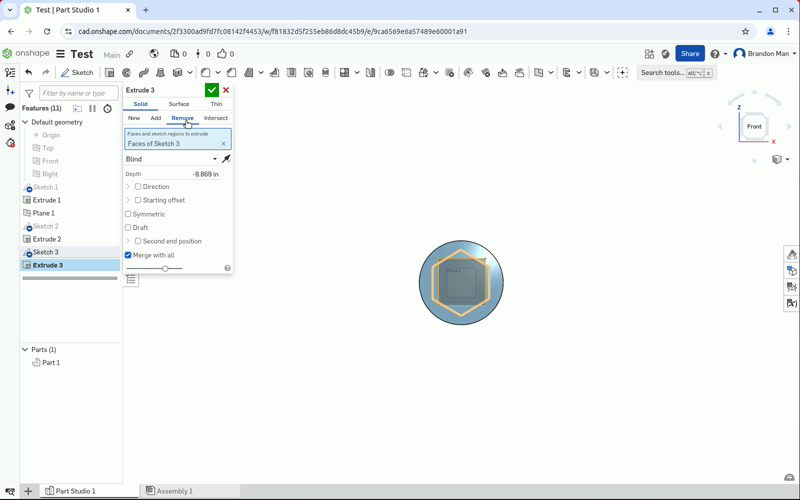
key(enter)
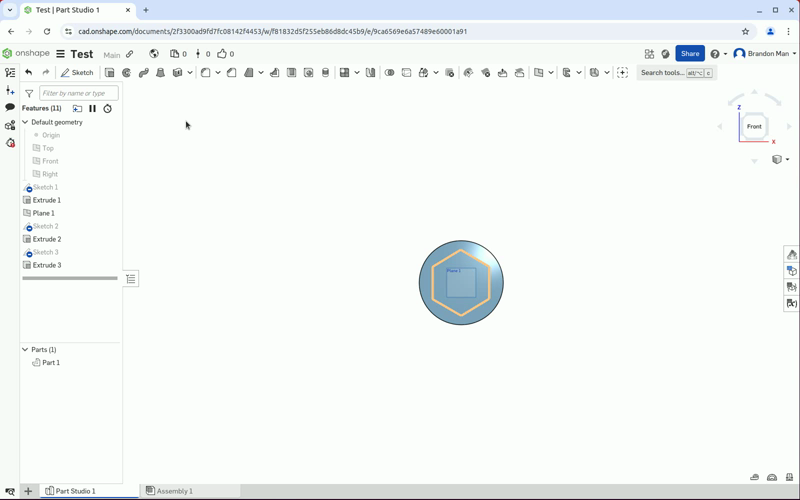
key(shift+h)
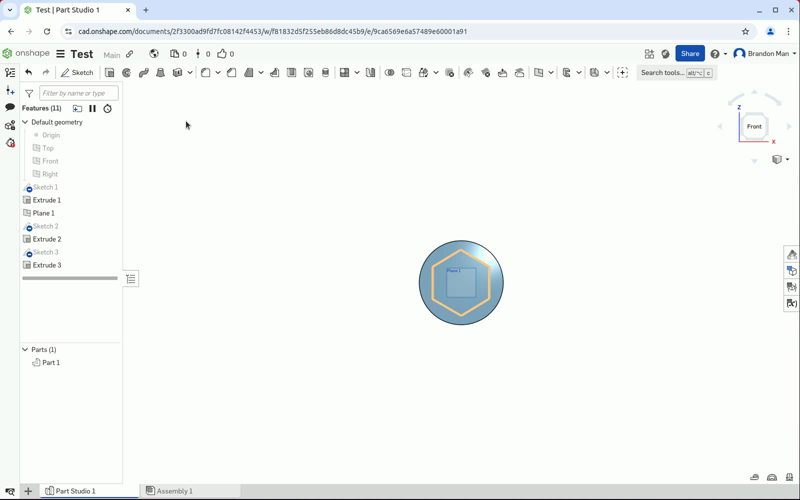
key(shift+h)
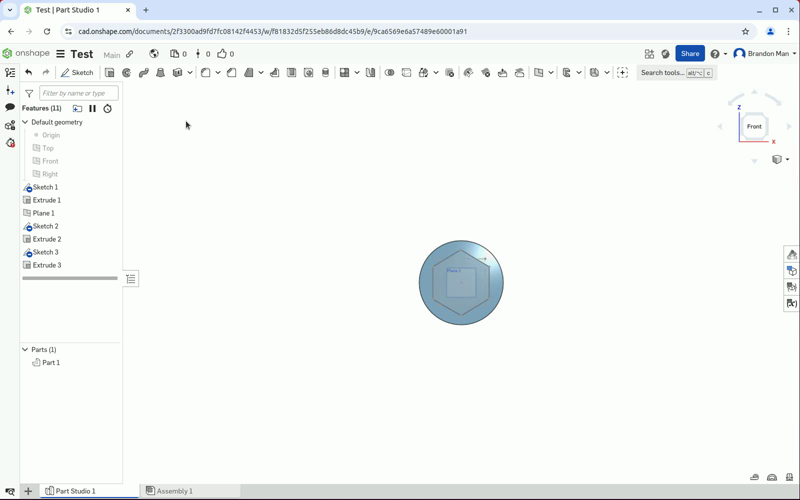
key(shift+7)
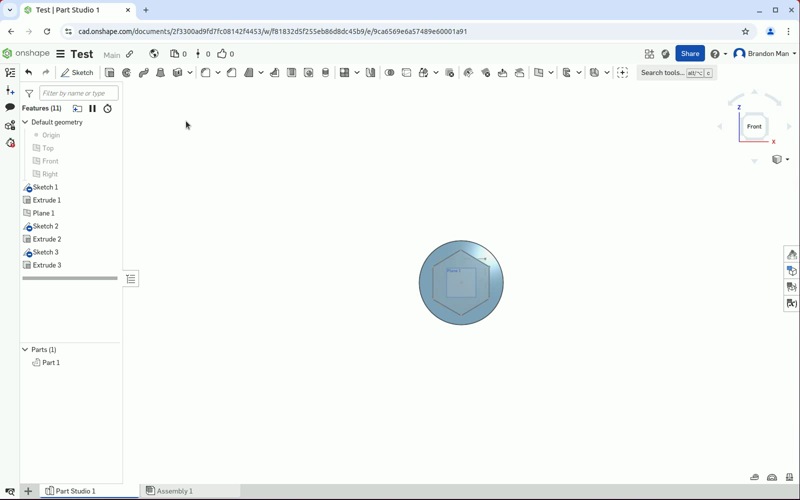
key(left, 2)
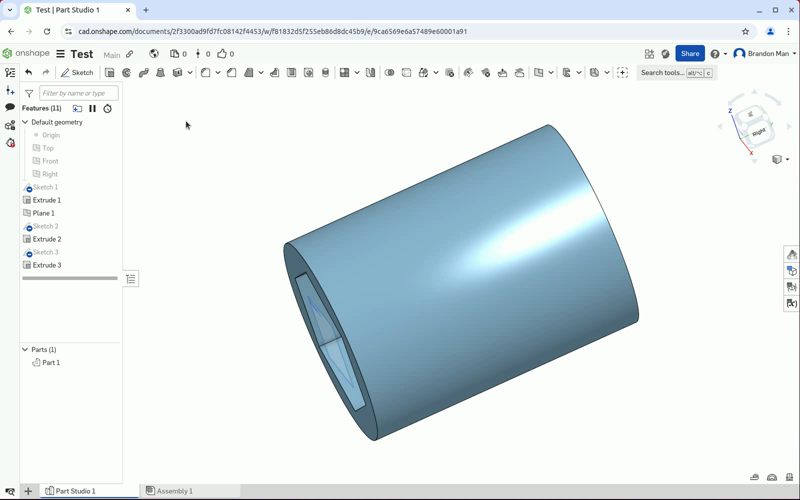
key(down, 2)
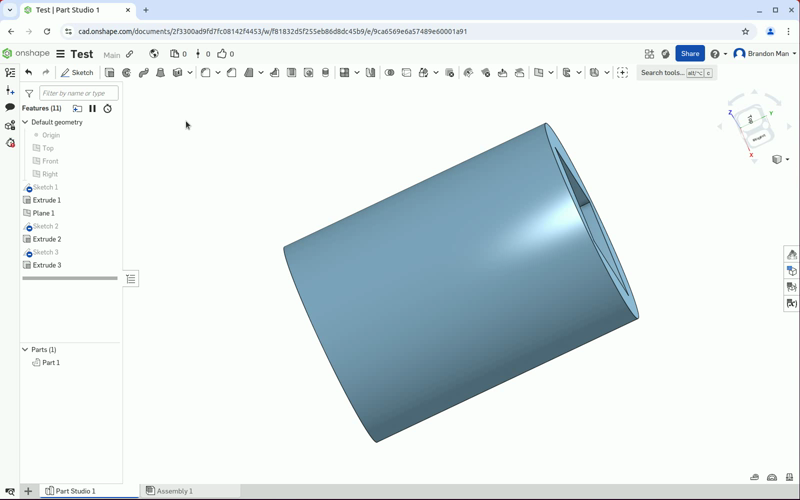
key(up, 2)
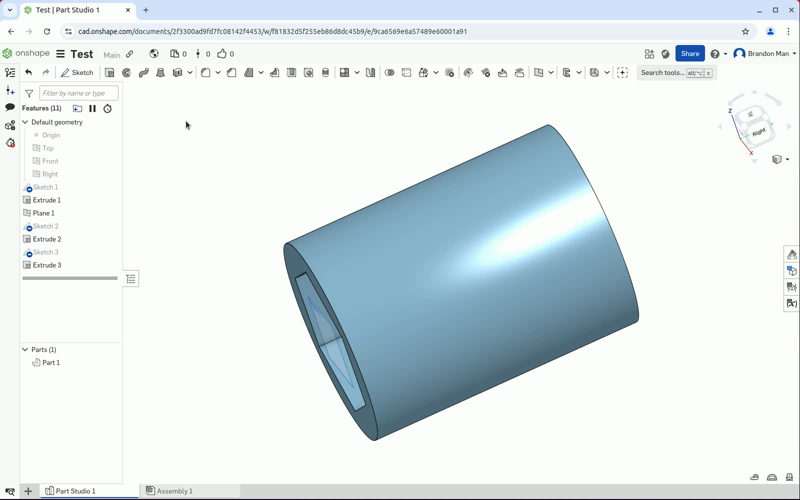
key(right, 2)
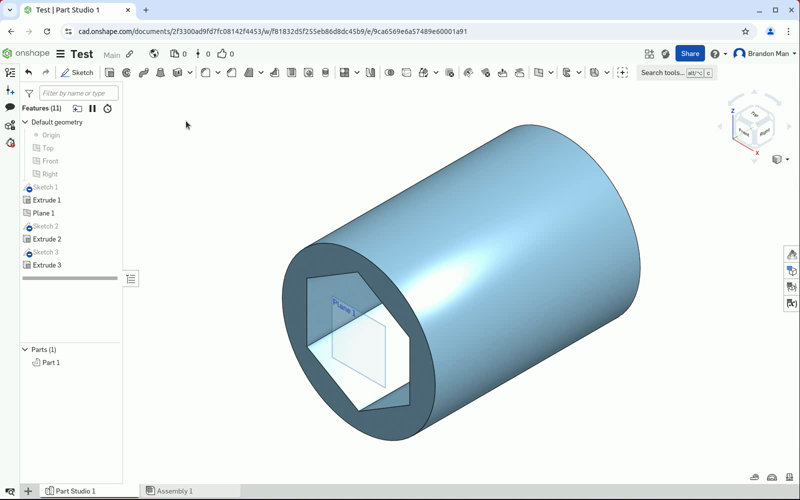
mouse_move(73, 189)
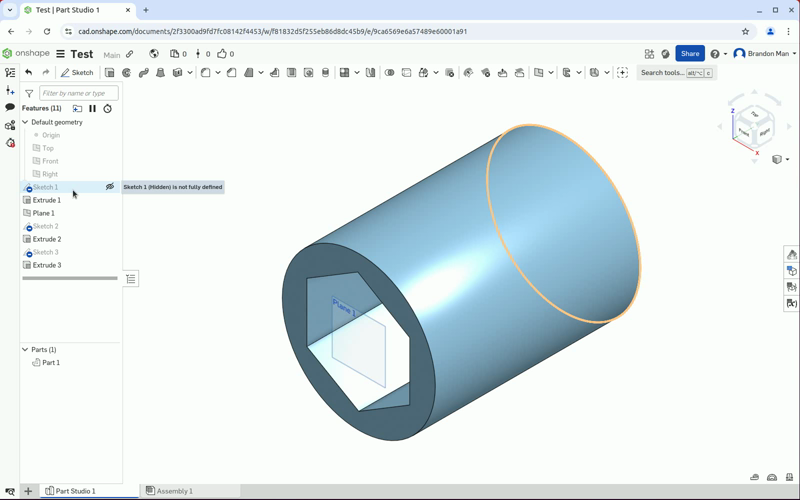
click(73, 189)